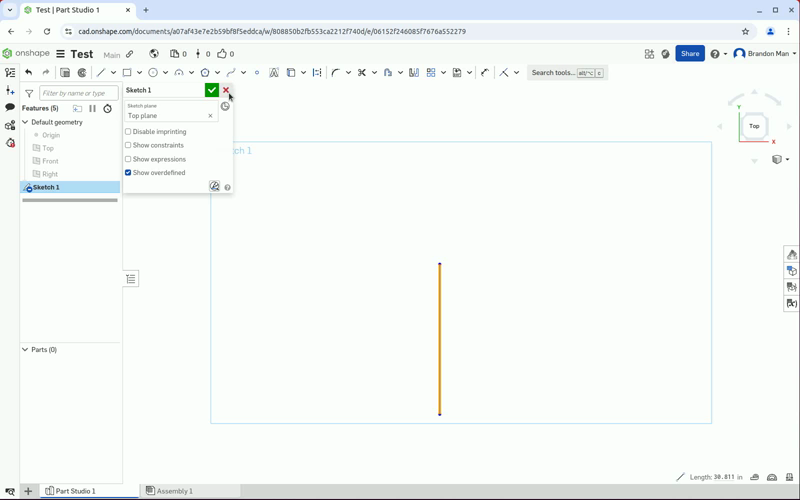
key(shift+h)
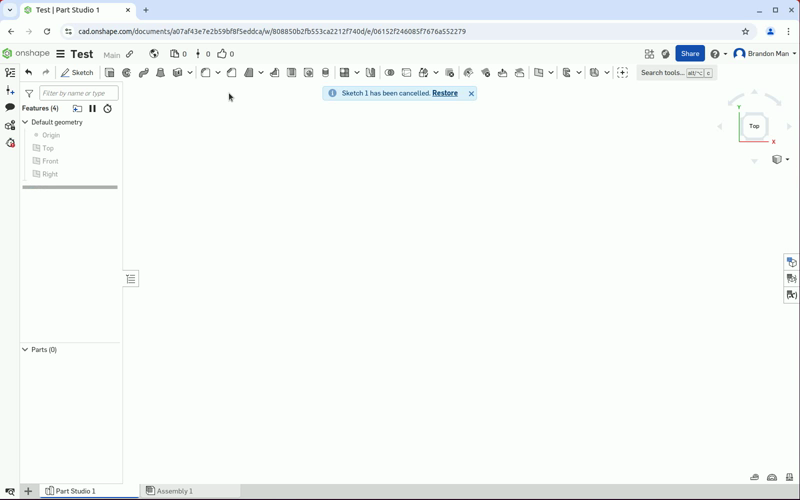
mouse_move(73, 352)
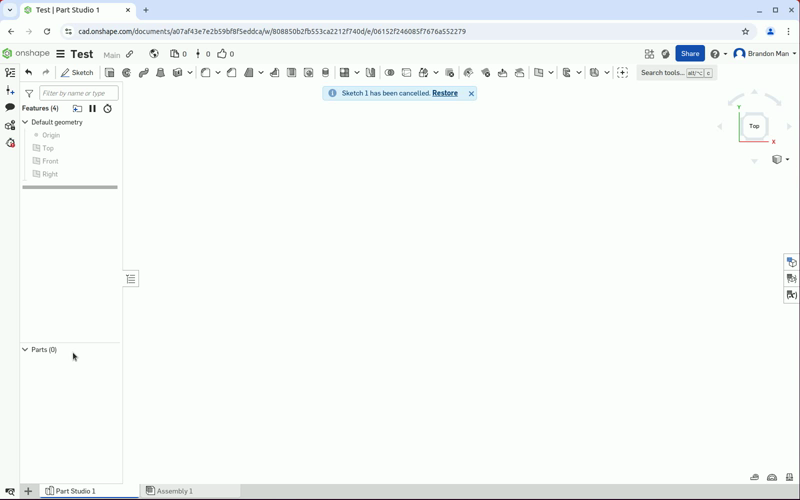
key(y)
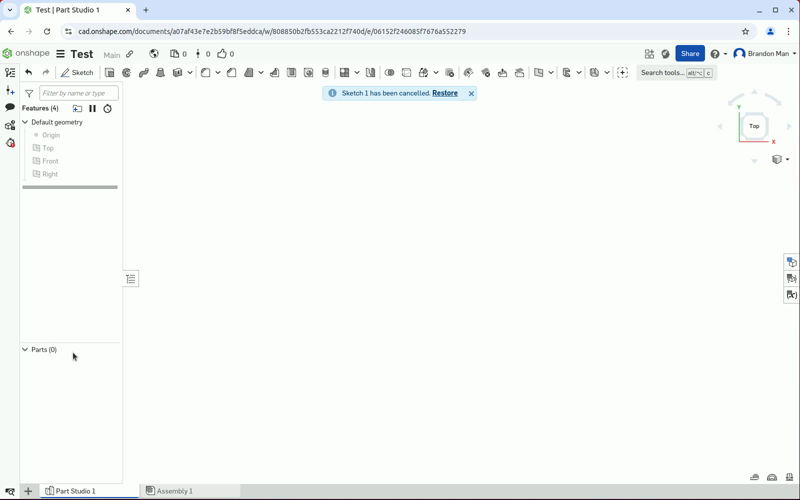
key(shift+p)
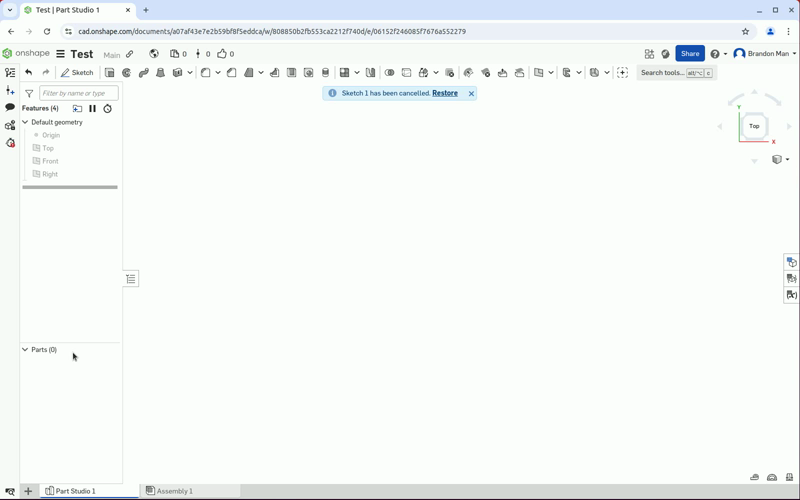
key(space)
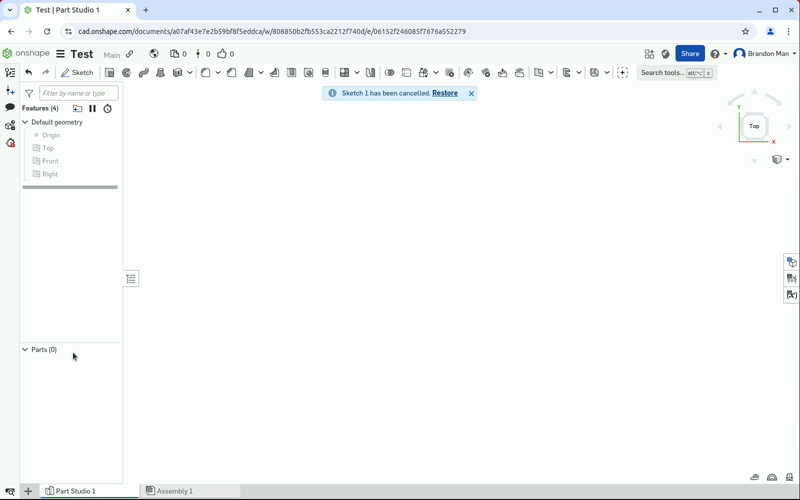
key_down(shift)
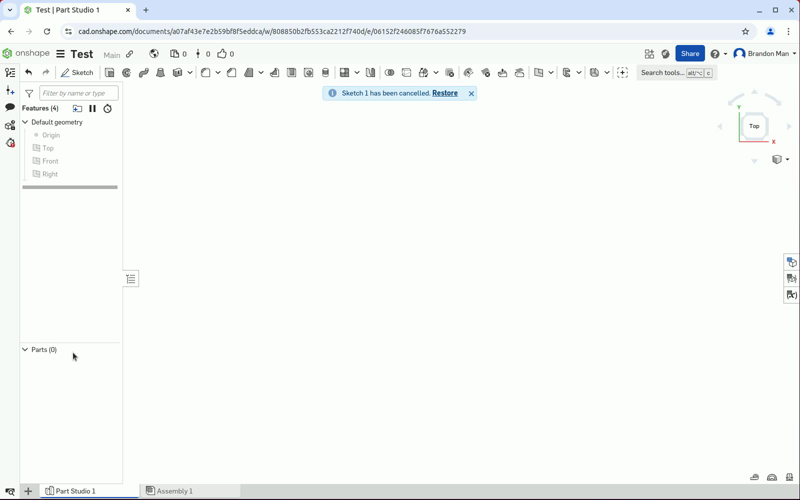
key(up)
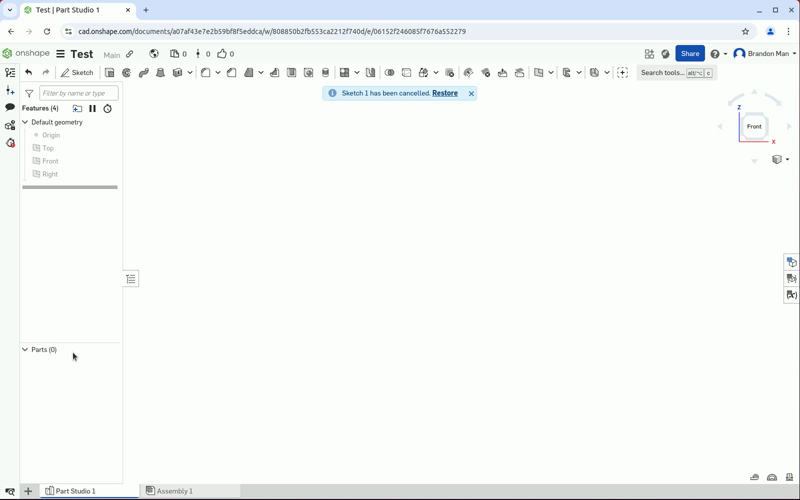
key_up(shift)
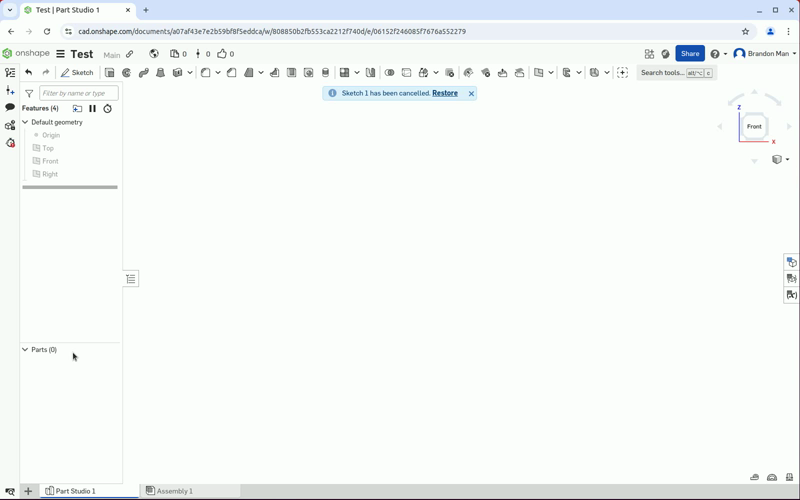
mouse_move(73, 352)
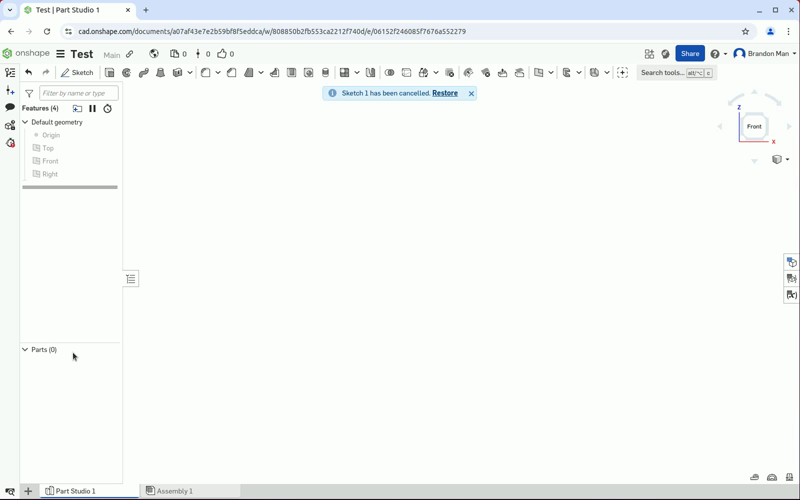
key(shift+y)
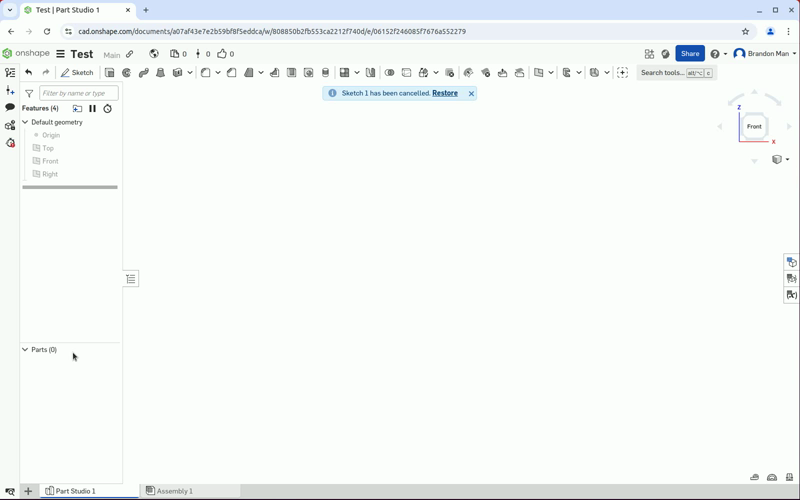
key(shift+s)
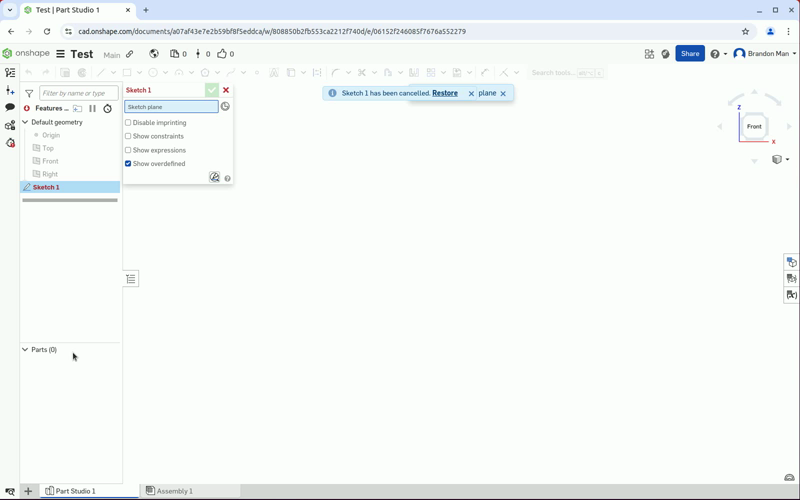
mouse_move(73, 163)
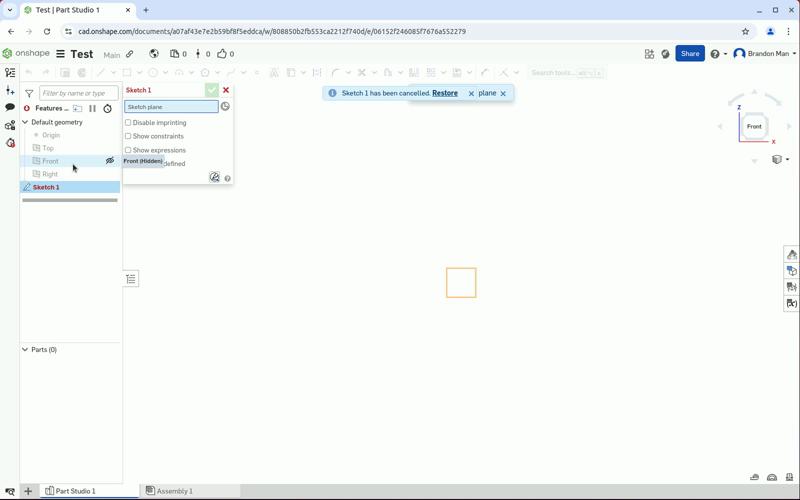
click(73, 163)
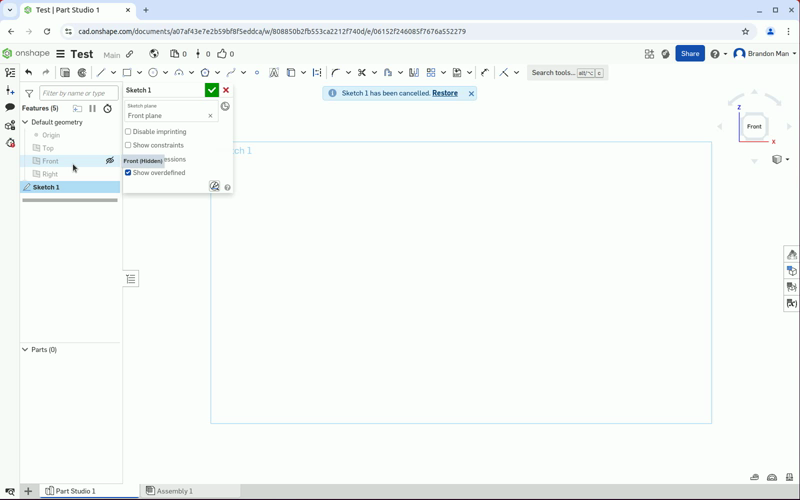
mouse_move(73, 352)
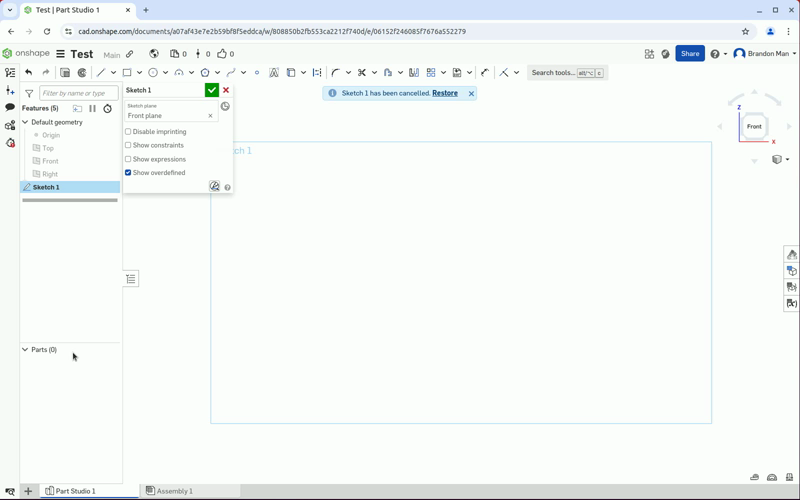
key(y)
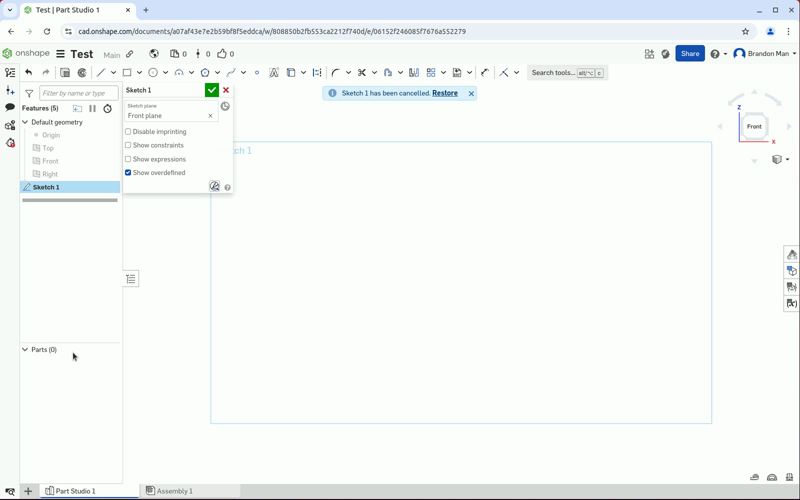
key(c)
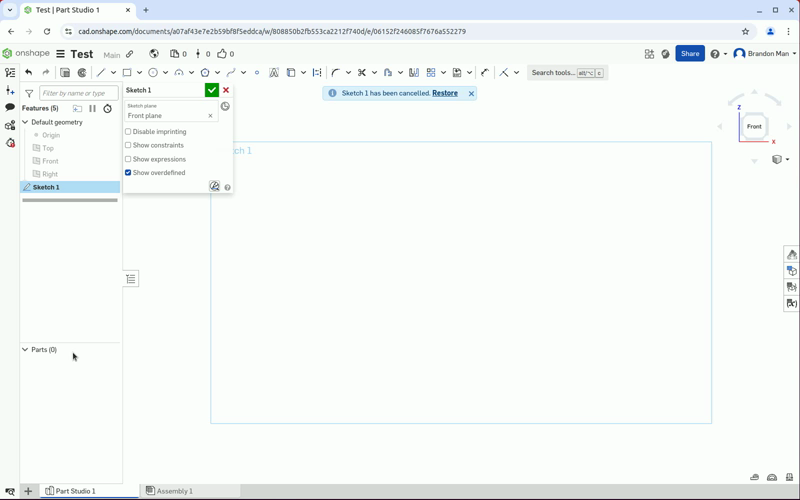
key_down(shift)
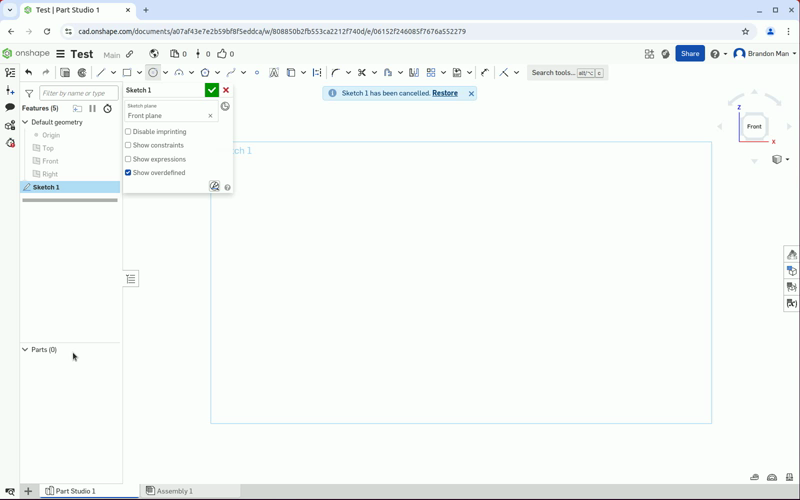
mouse_move(461, 282)
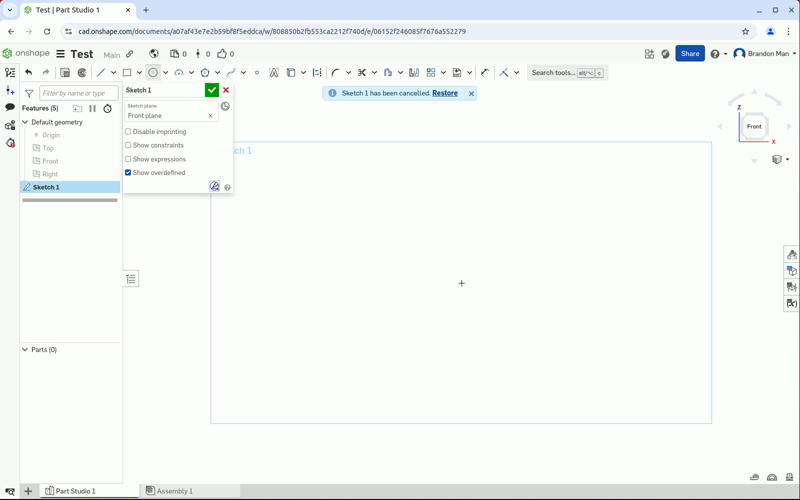
click(461, 282)
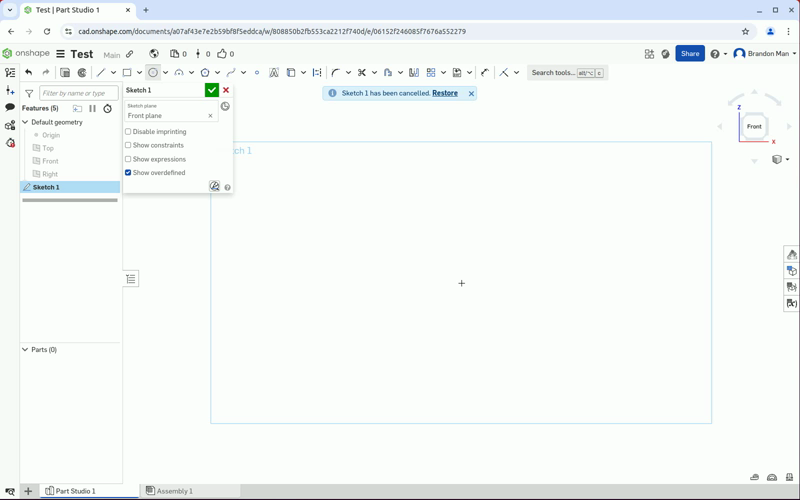
key_up(shift)
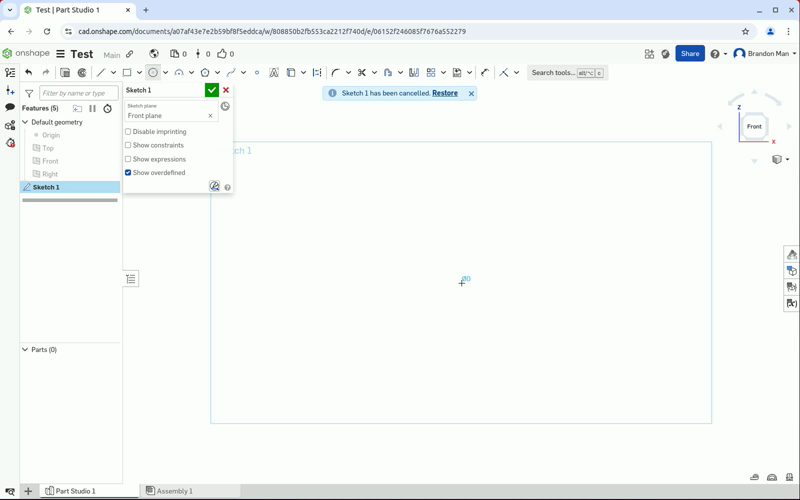
mouse_move(489, 282)
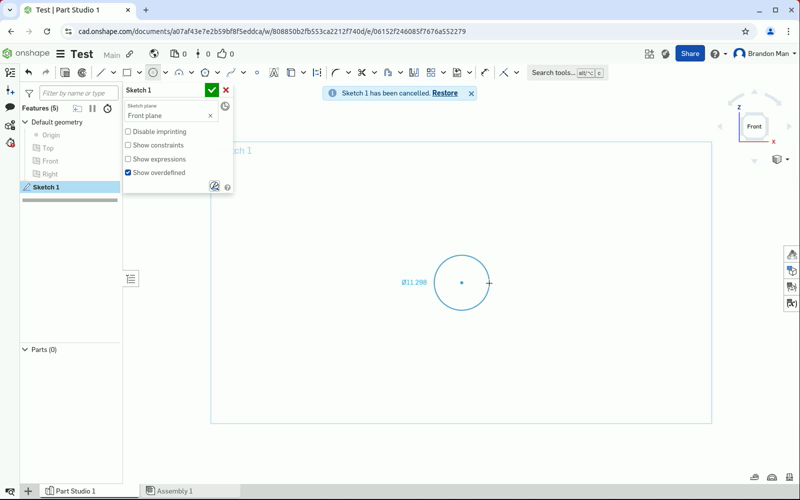
click(489, 282)
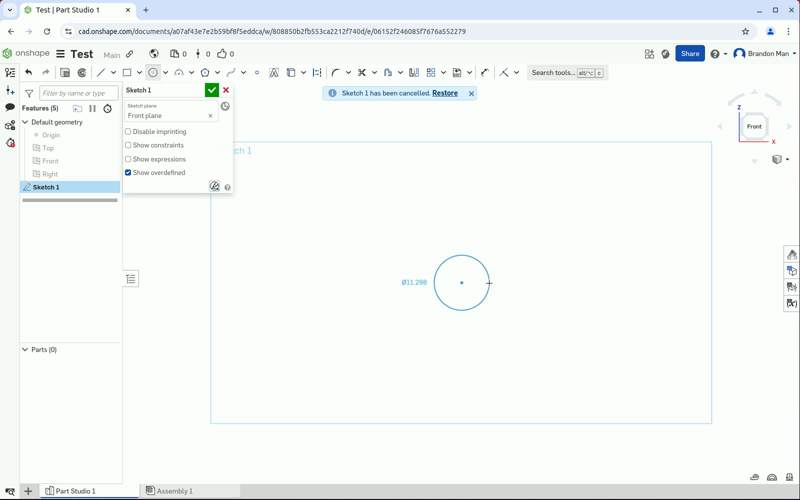
key(esc)
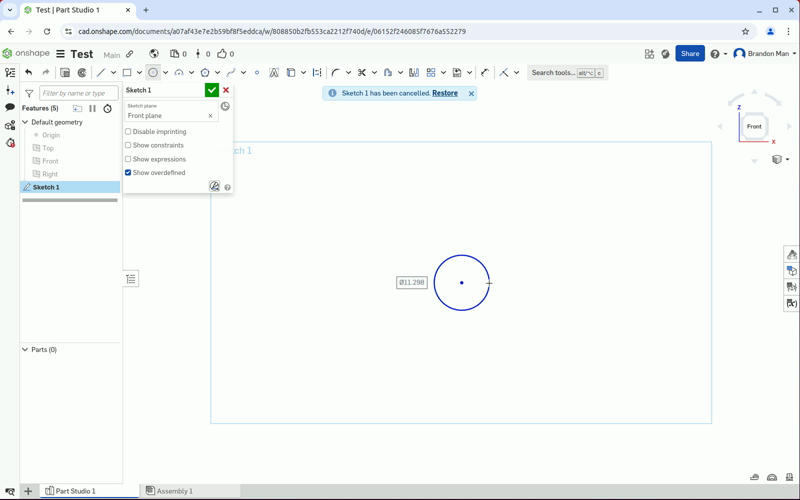
key(c)
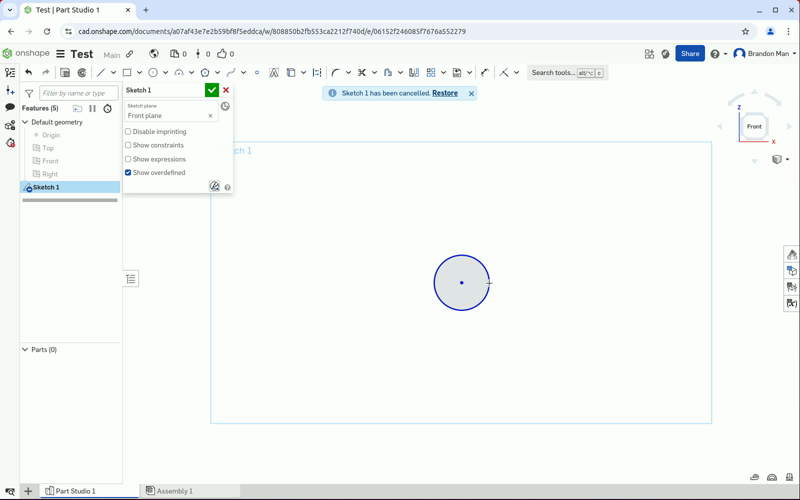
key_down(shift)
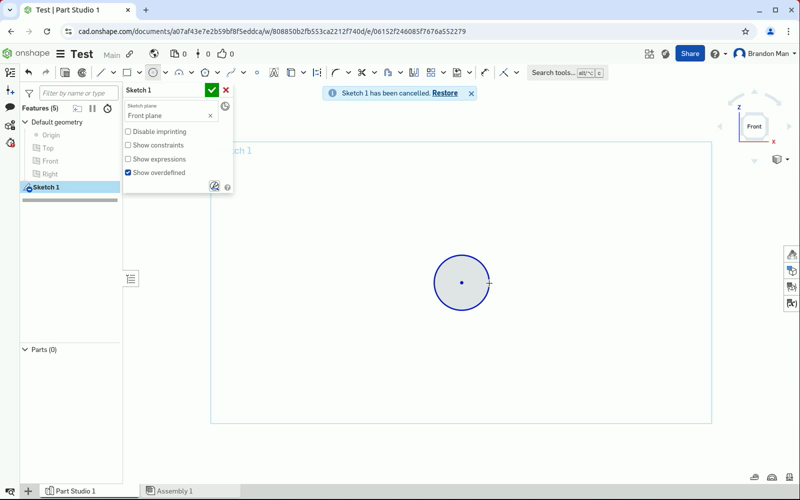
mouse_move(461, 282)
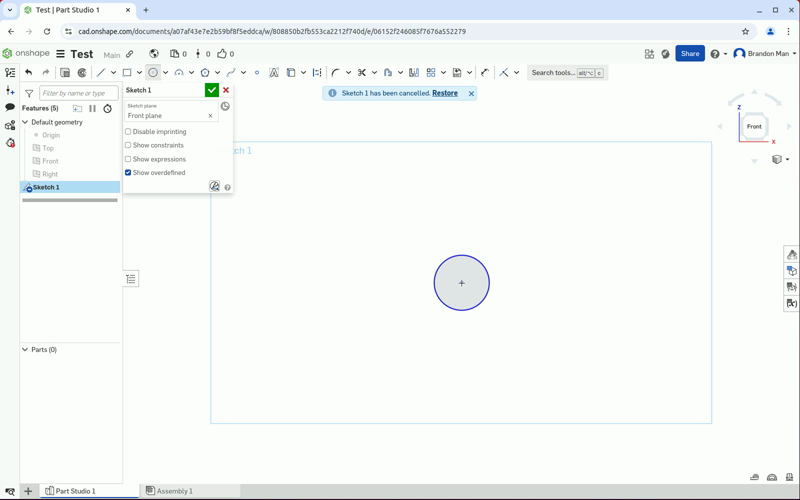
click(461, 282)
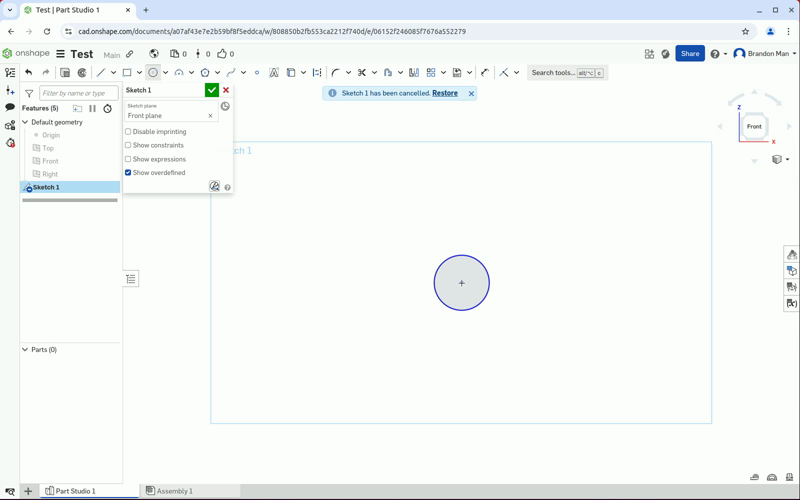
key_up(shift)
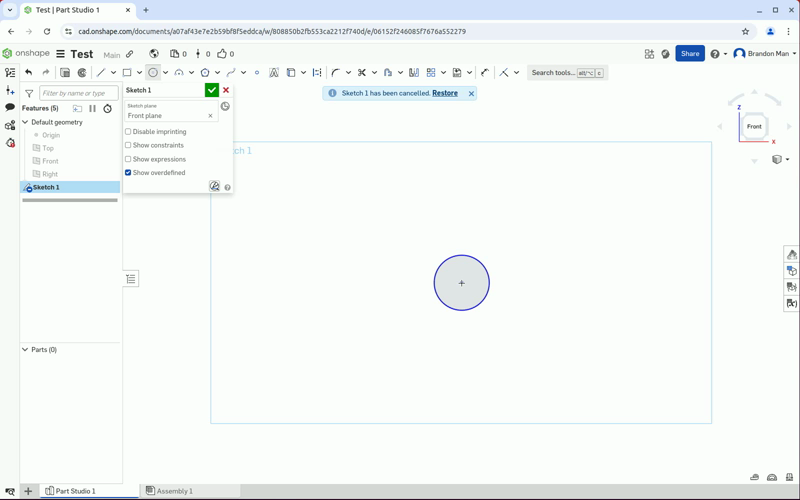
mouse_move(486, 282)
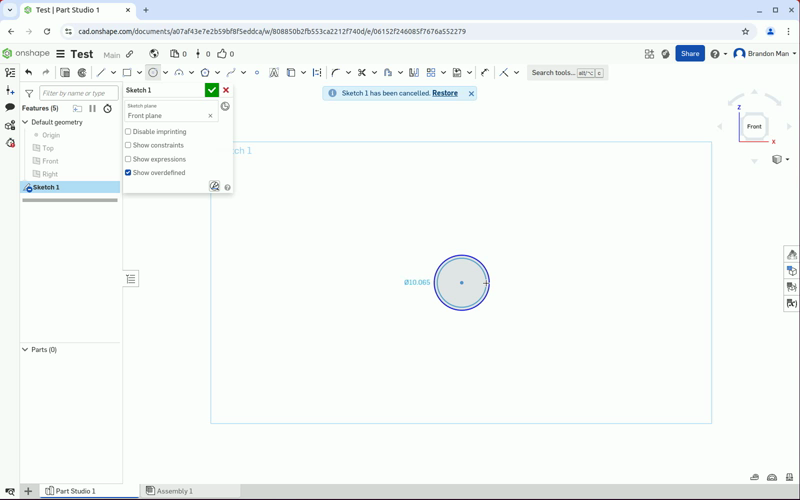
scroll(6)
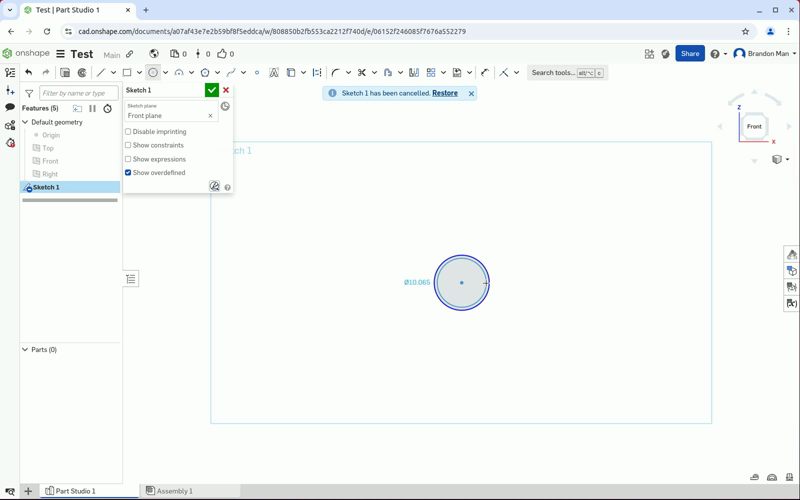
scroll(6)
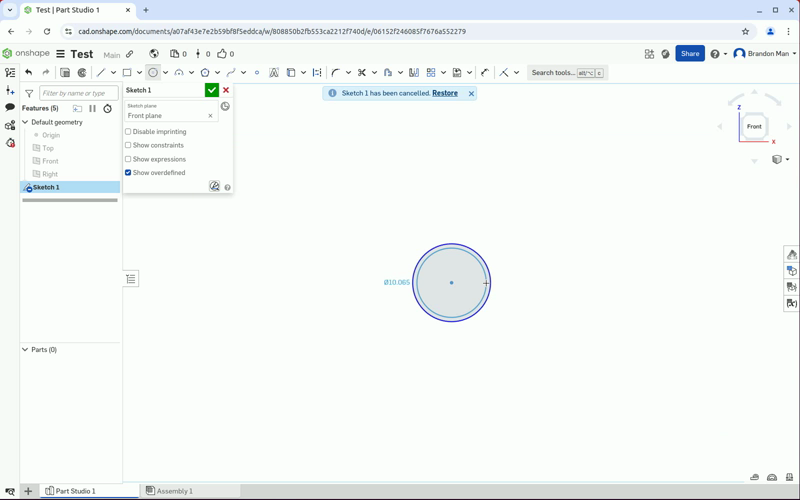
scroll(6)
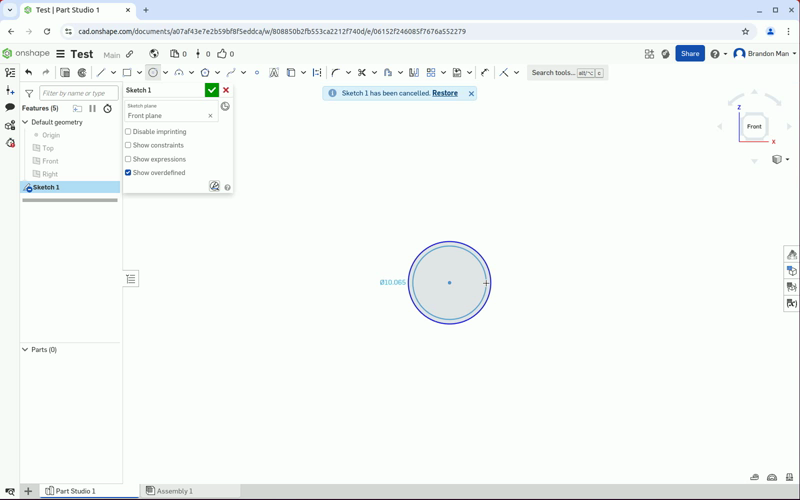
scroll(6)
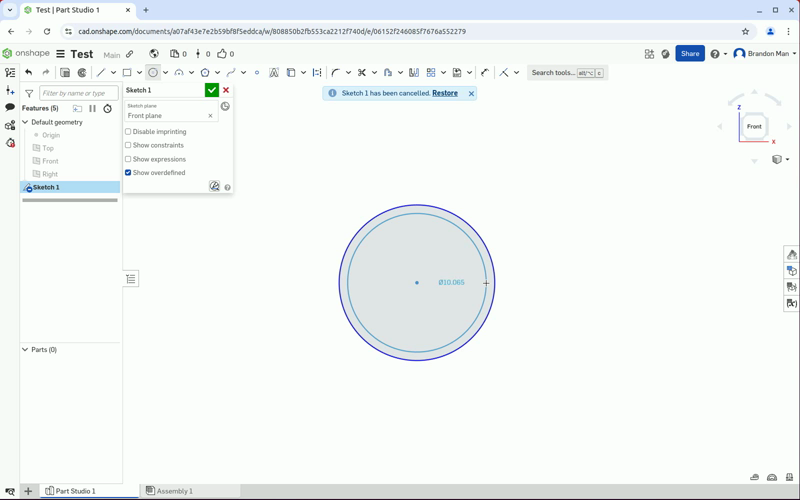
scroll(6)
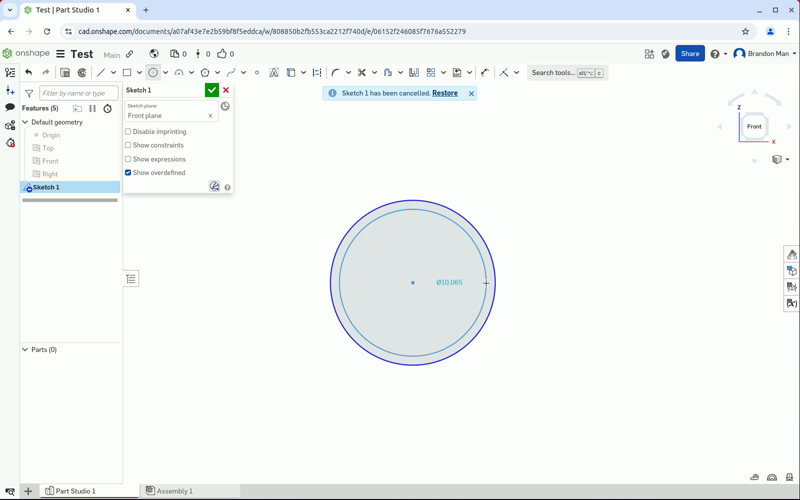
scroll(6)
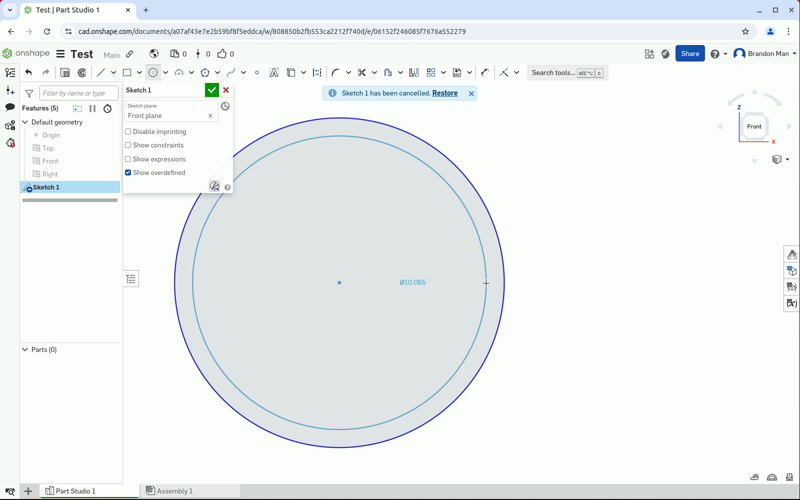
scroll(6)
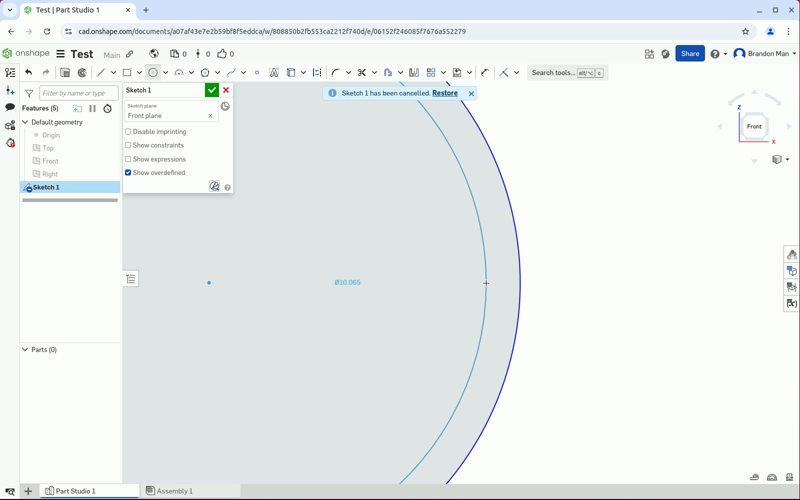
click(486, 282)
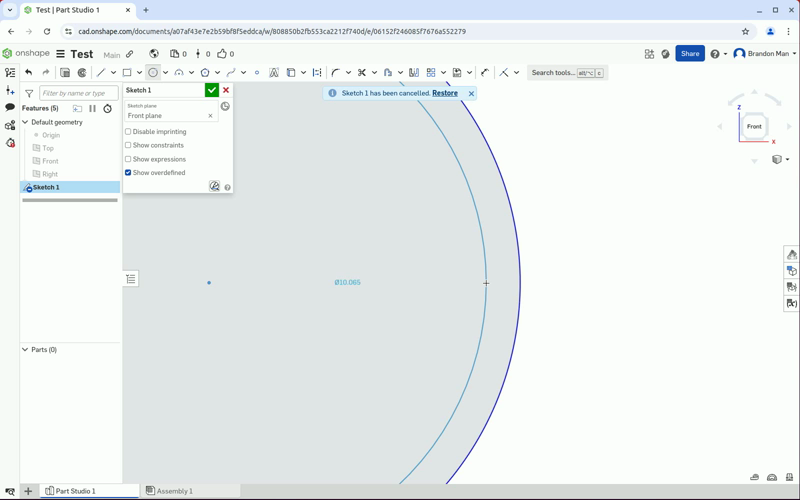
scroll(-6)
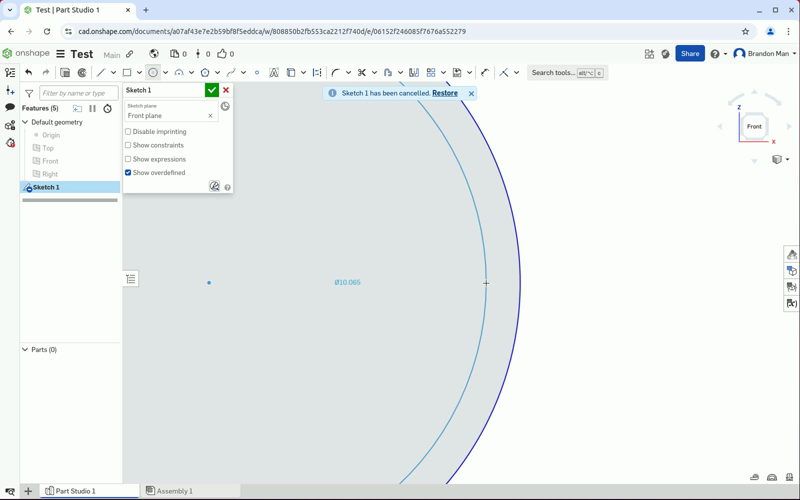
scroll(-6)
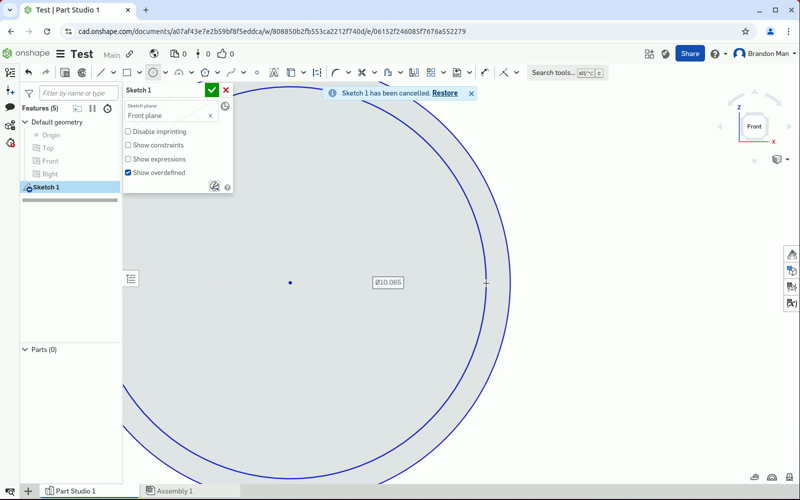
scroll(-6)
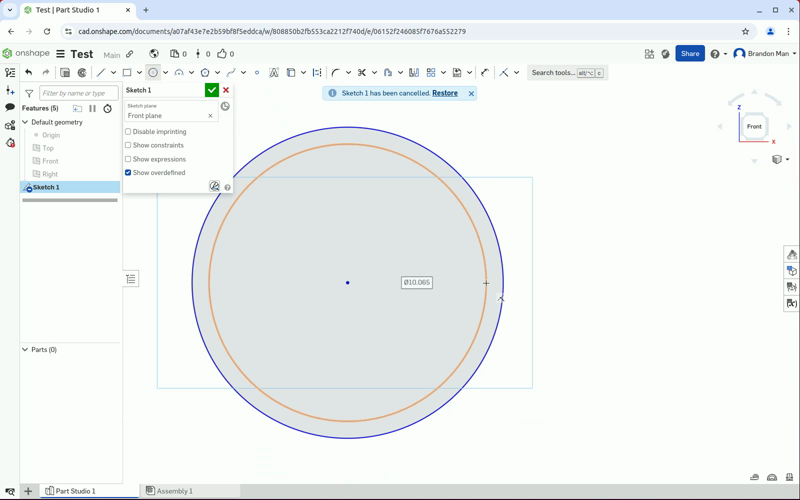
scroll(-6)
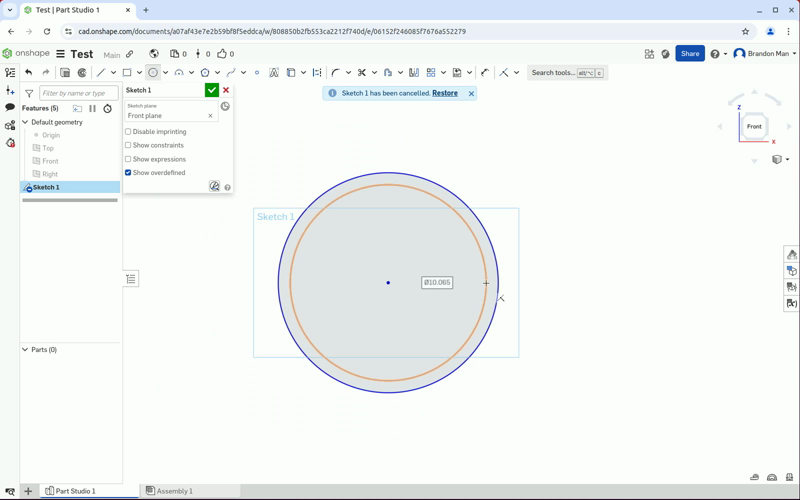
scroll(-6)
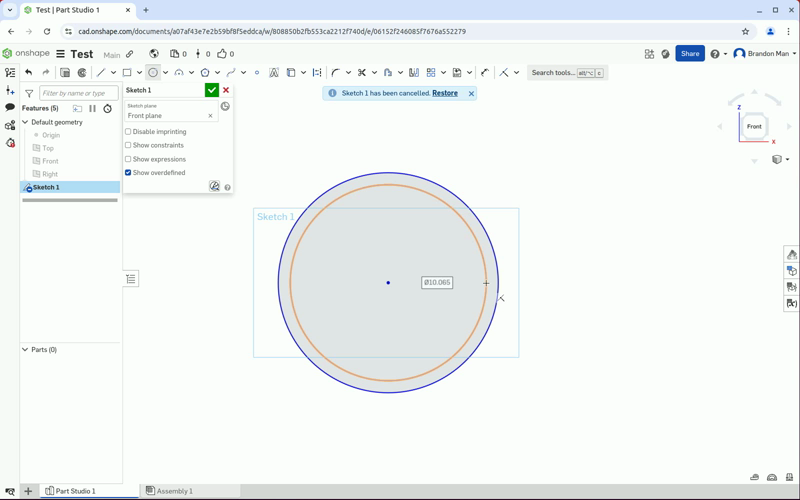
scroll(-6)
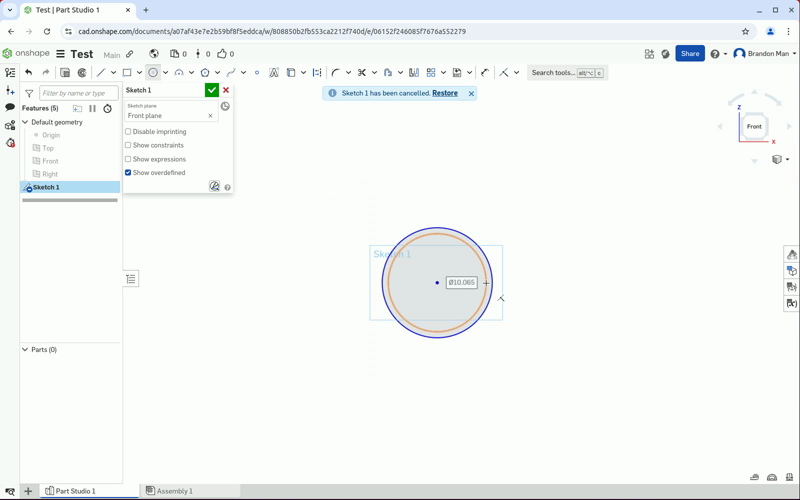
scroll(-6)
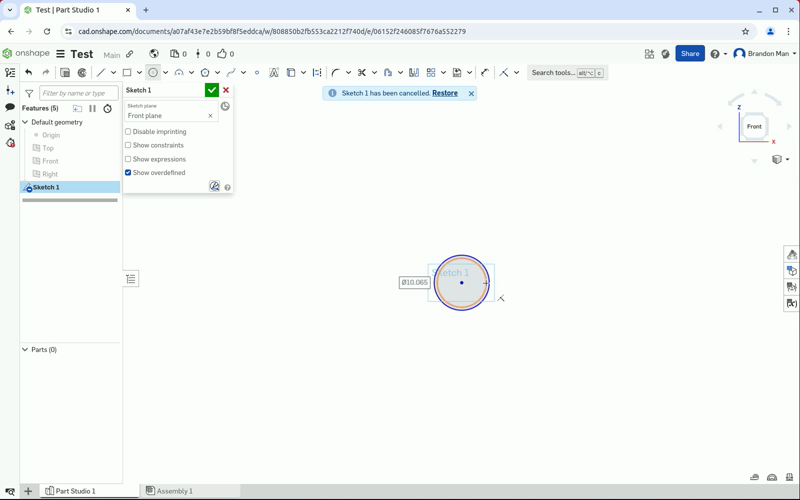
key(esc)
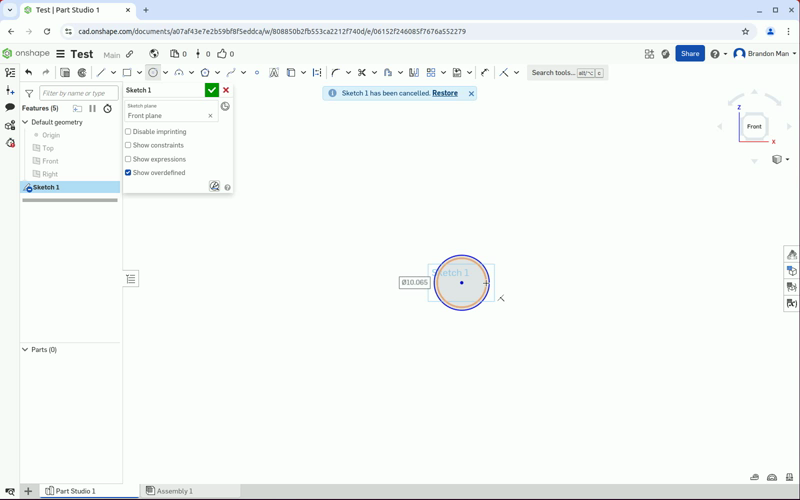
mouse_move(487, 287)
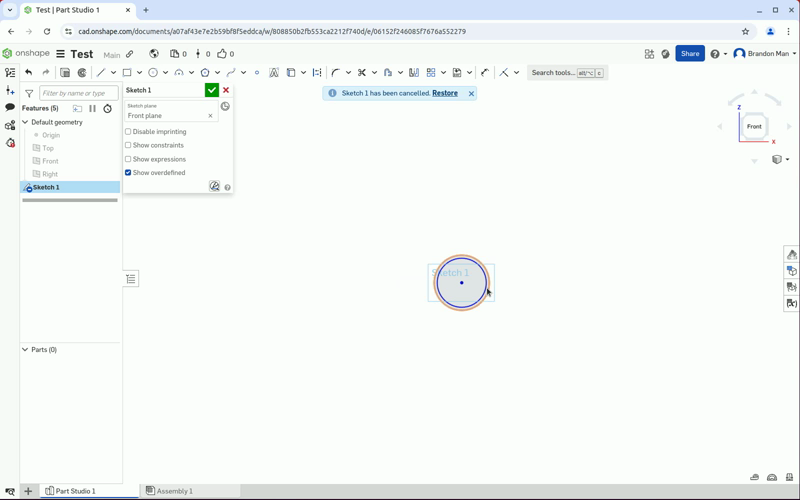
scroll(6)
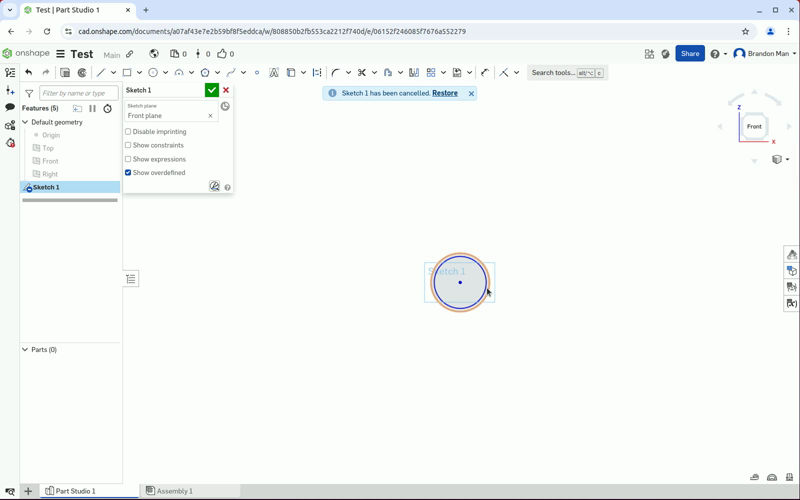
scroll(6)
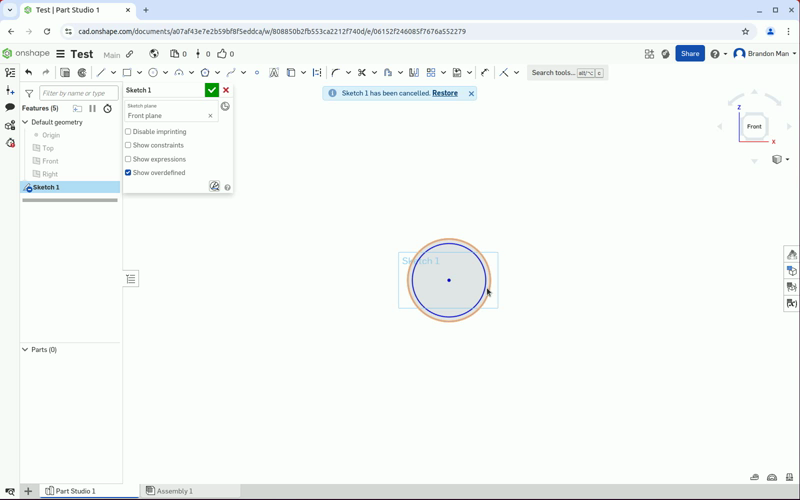
scroll(6)
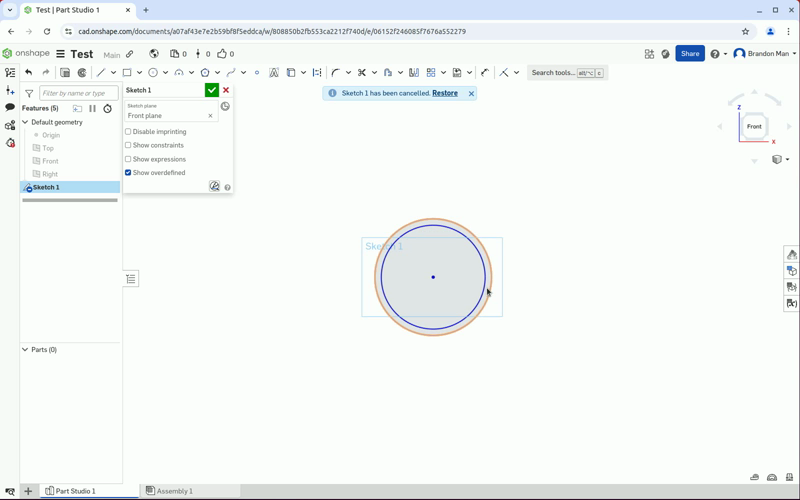
scroll(6)
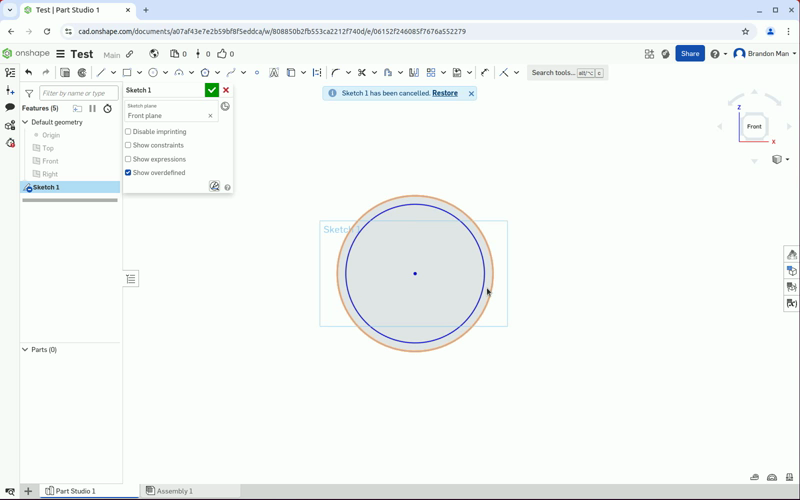
scroll(6)
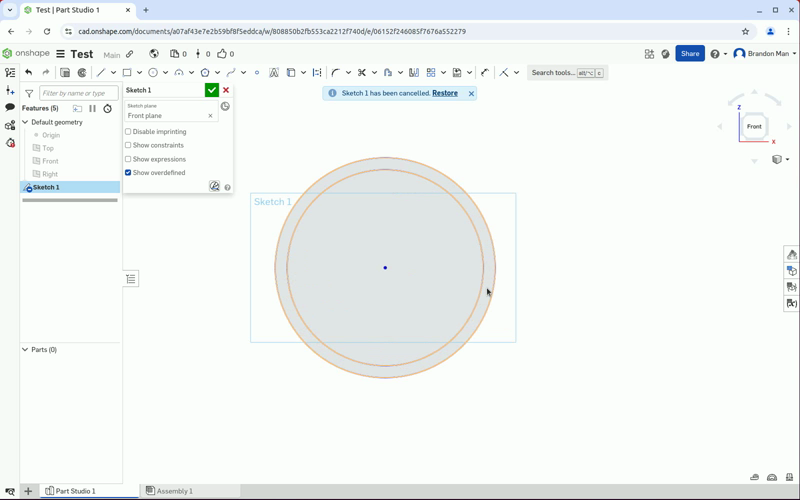
scroll(6)
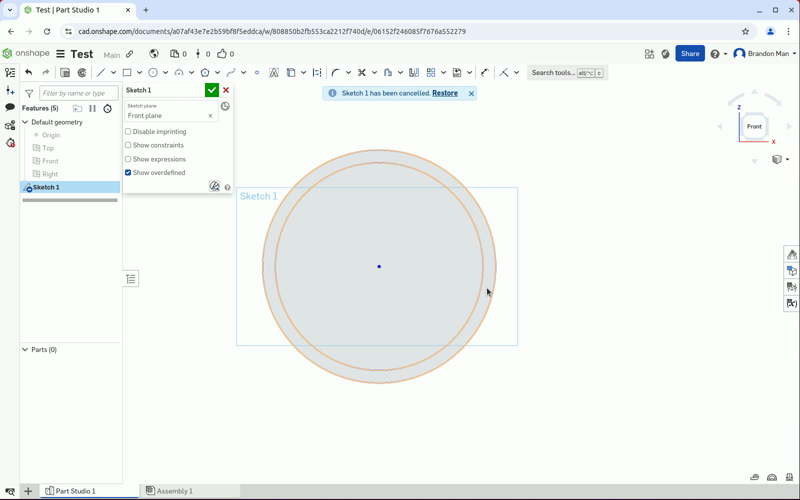
scroll(6)
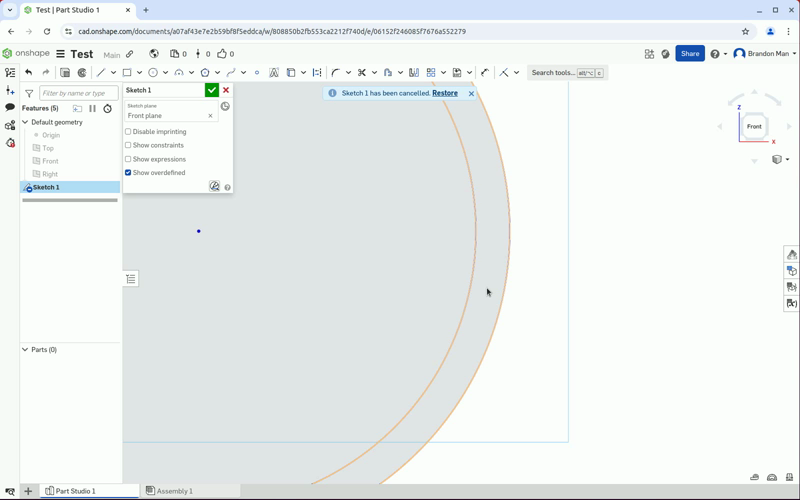
click(487, 287)
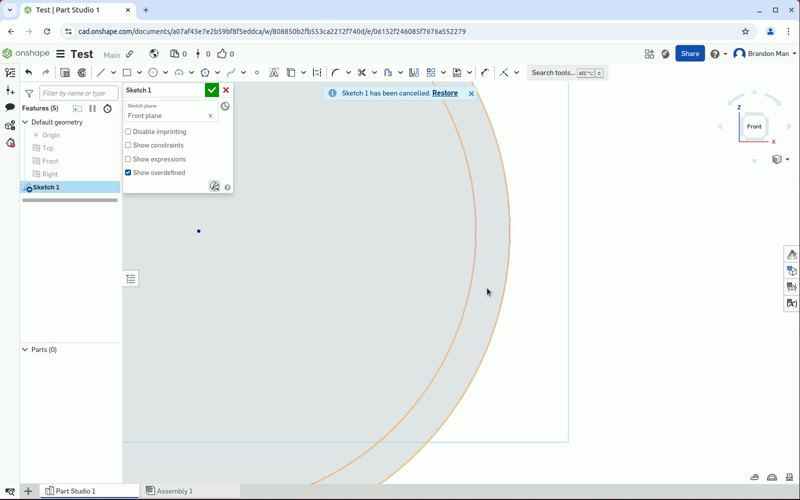
scroll(-6)
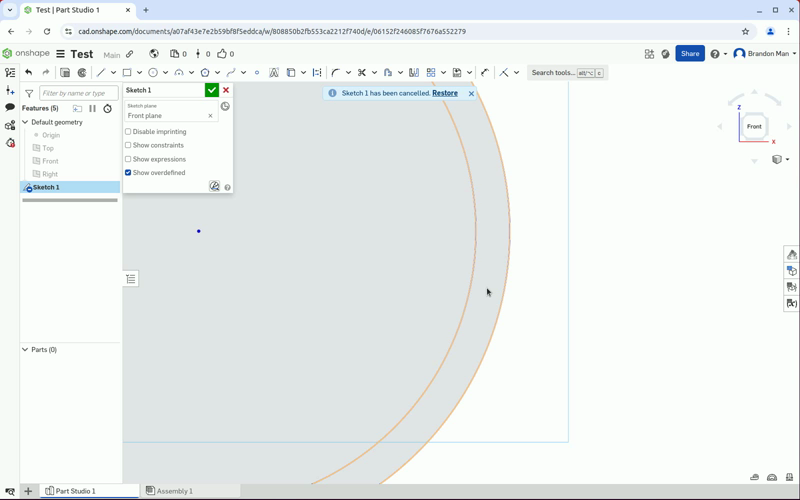
scroll(-6)
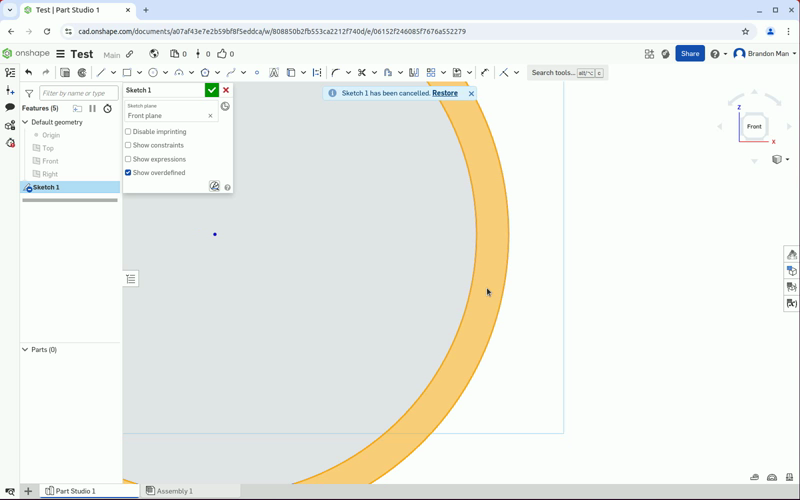
scroll(-6)
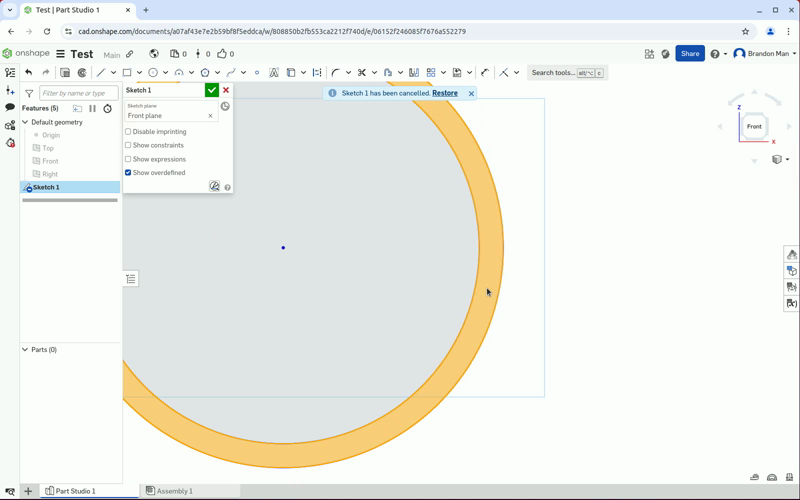
scroll(-6)
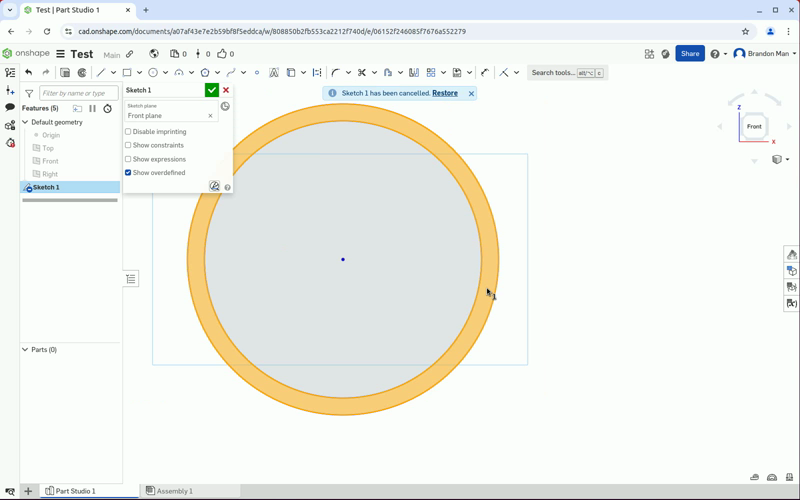
scroll(-6)
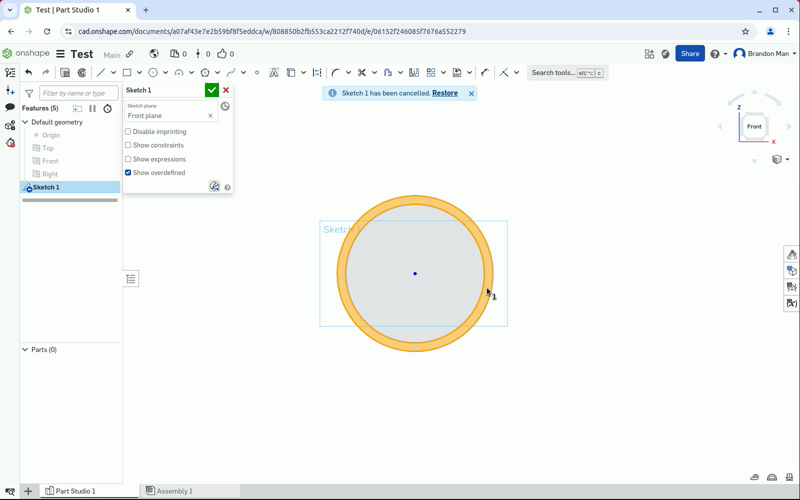
scroll(-6)
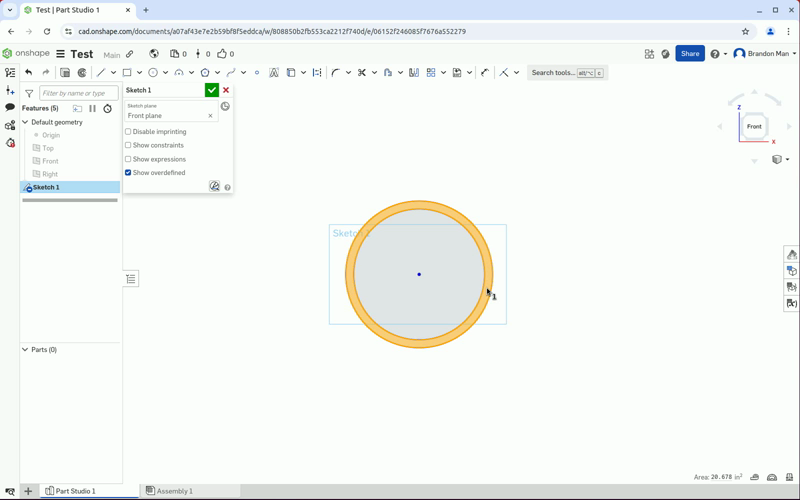
scroll(-6)
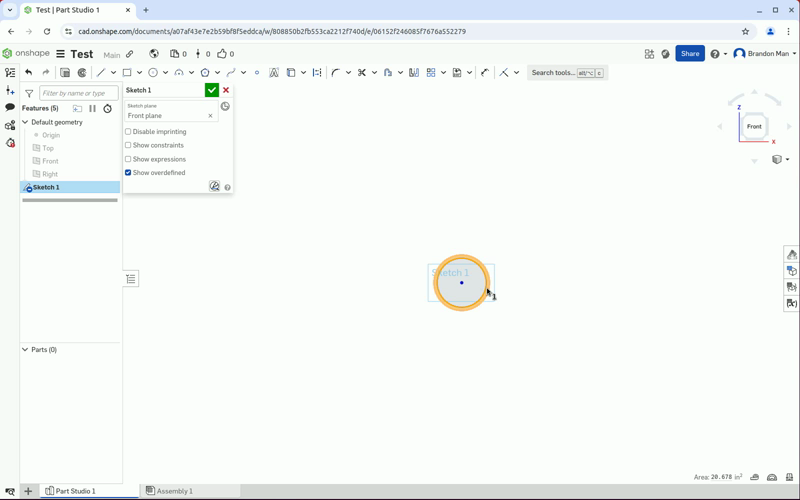
mouse_move(73, 352)
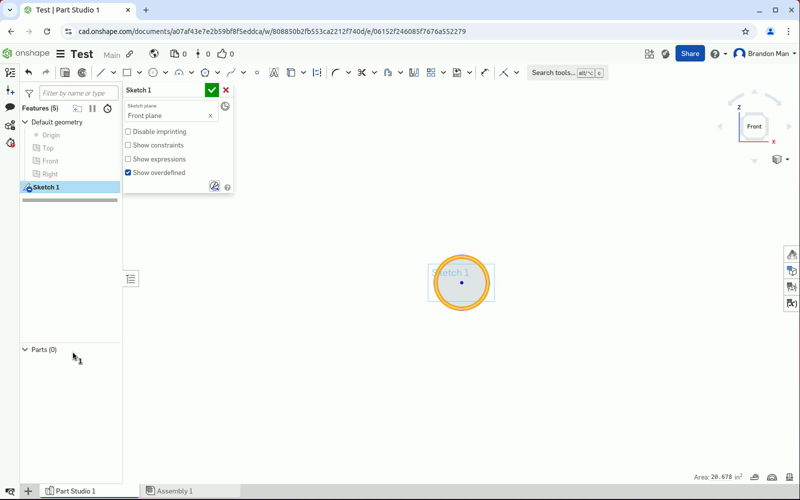
key(shift+y)
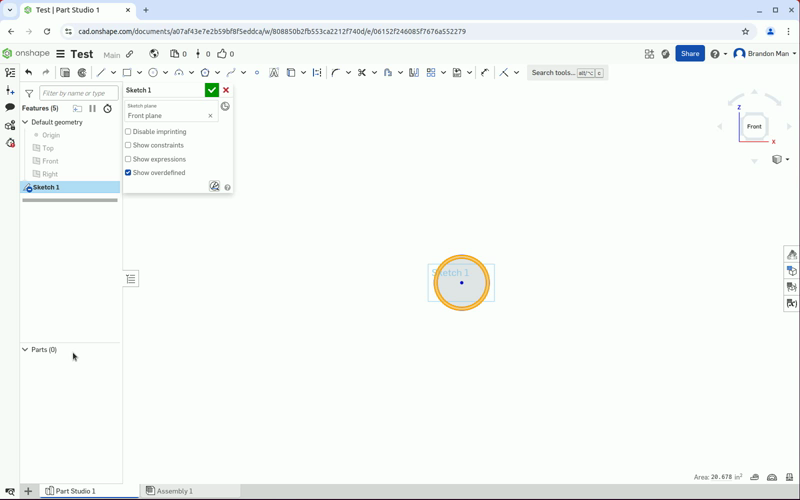
key(shift+e)
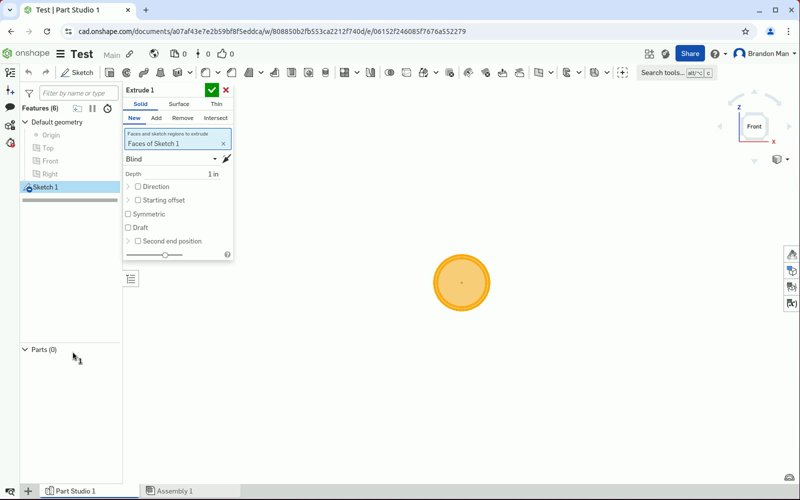
mouse_move(143, 106)
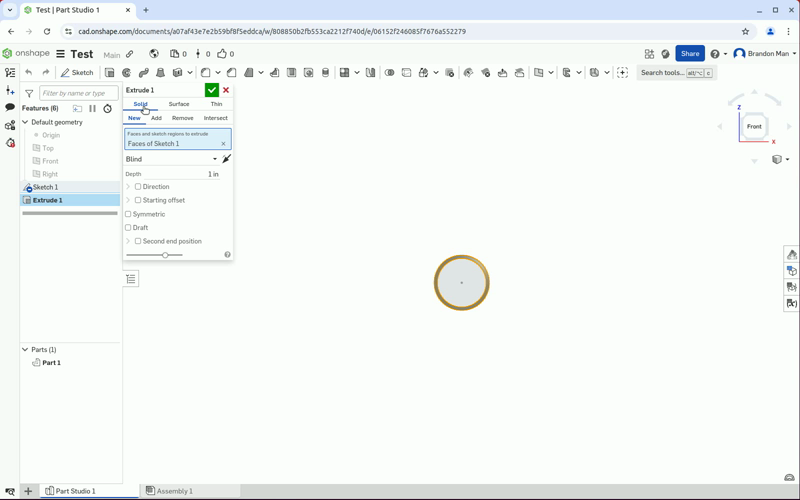
click(143, 106)
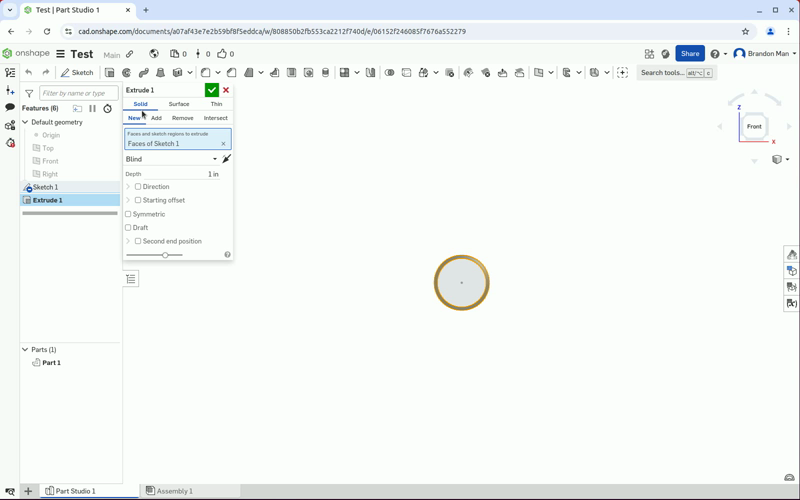
mouse_move(137, 120)
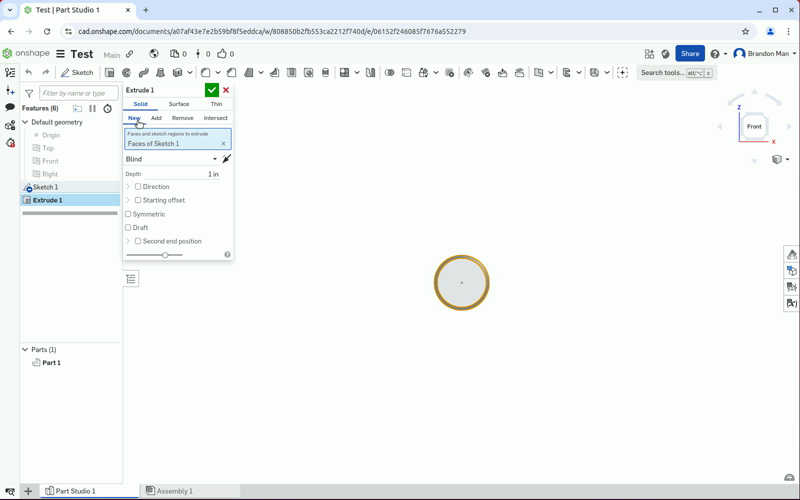
click(137, 120)
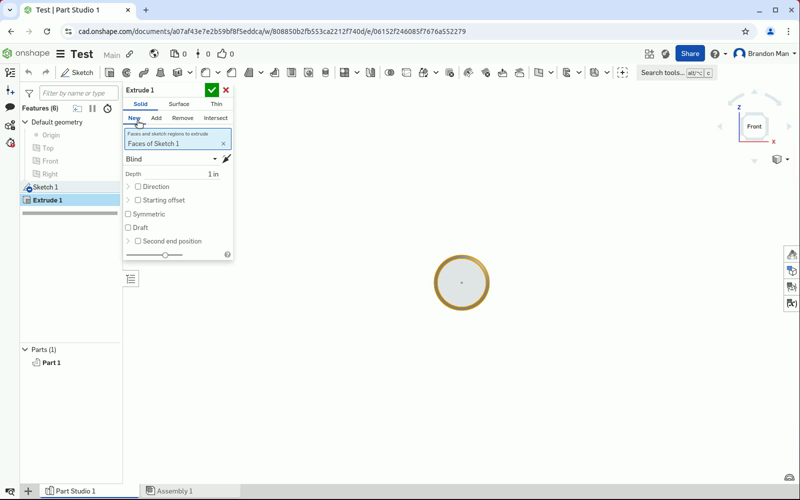
key(tab, 4)
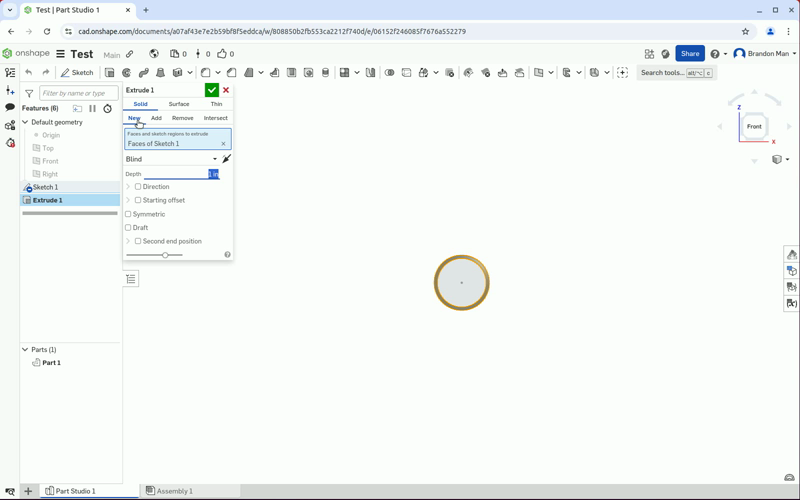
text(23.108)
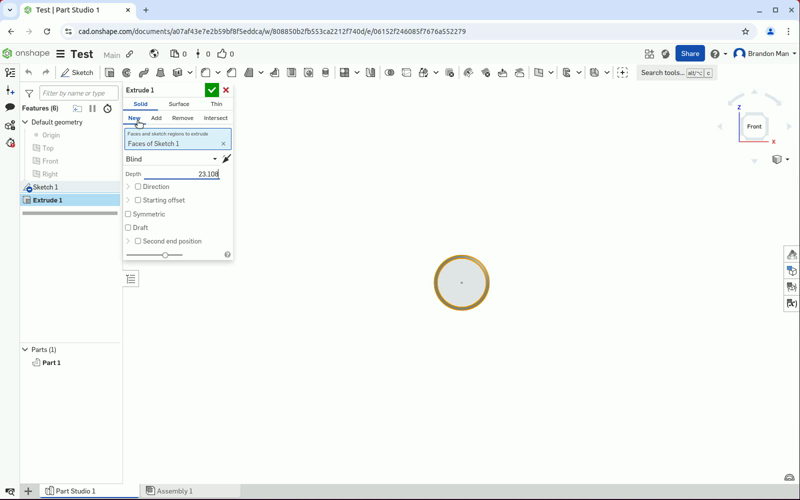
key(enter)
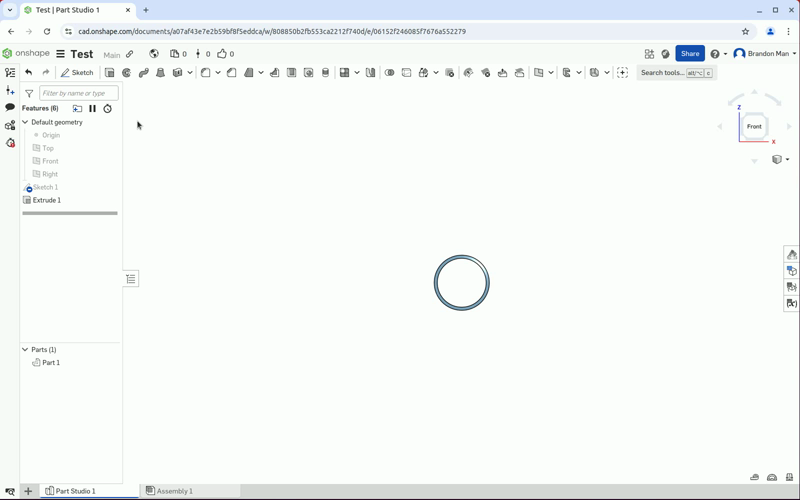
key(shift+h)
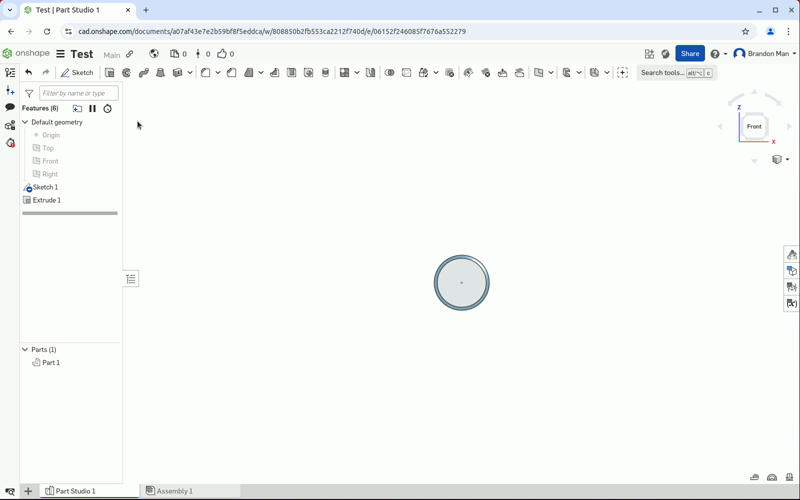
key(shift+h)
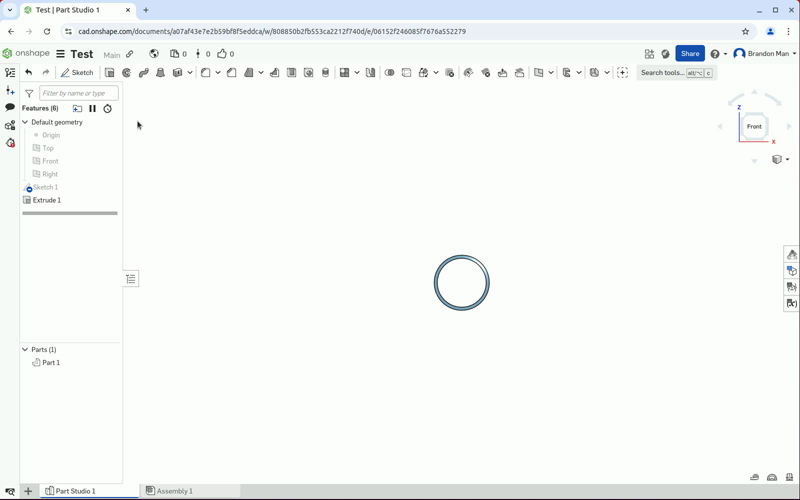
mouse_move(73, 189)
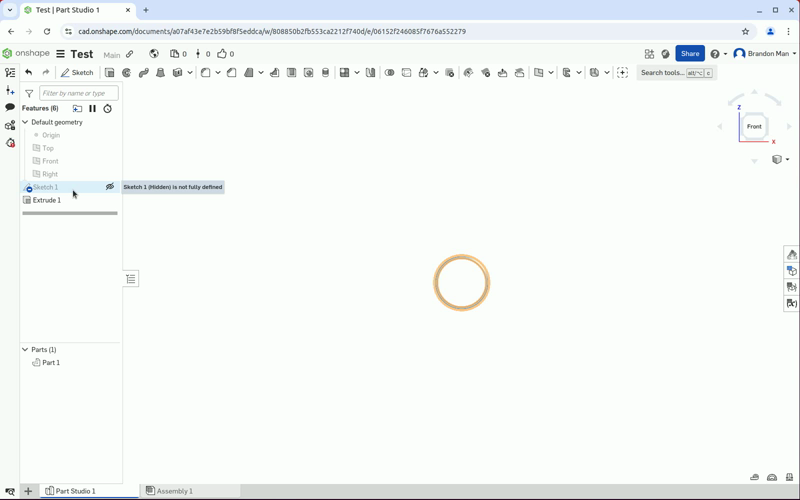
click(73, 189)
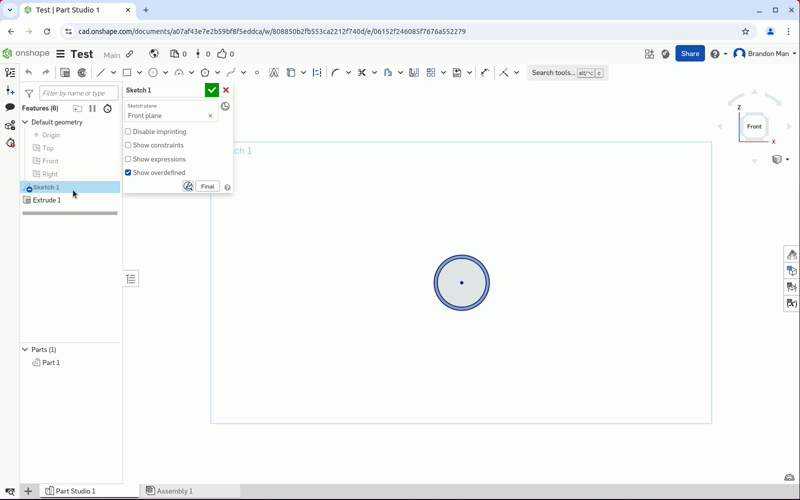
mouse_move(229, 92)
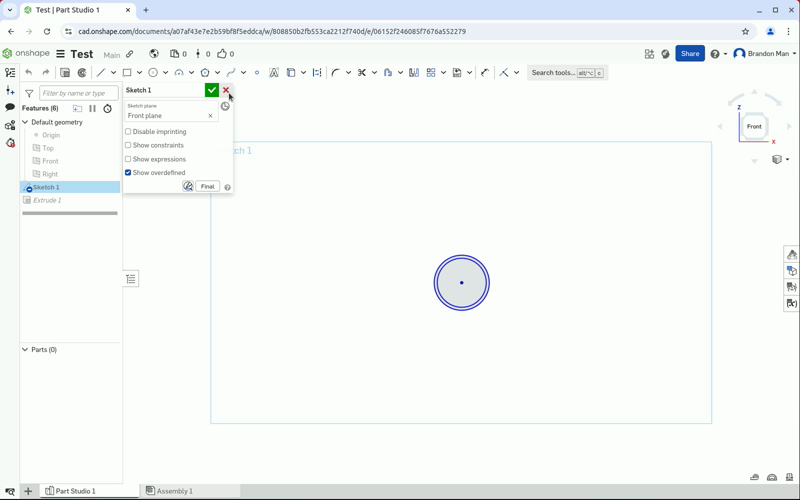
click(229, 92)
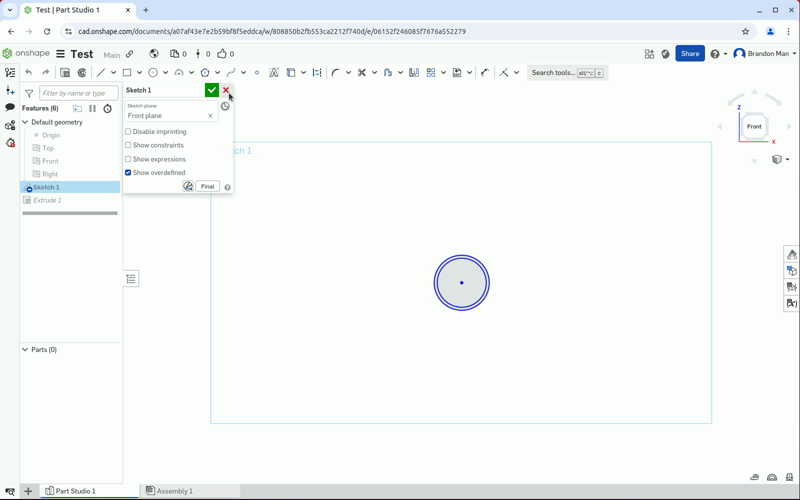
key(shift+s)
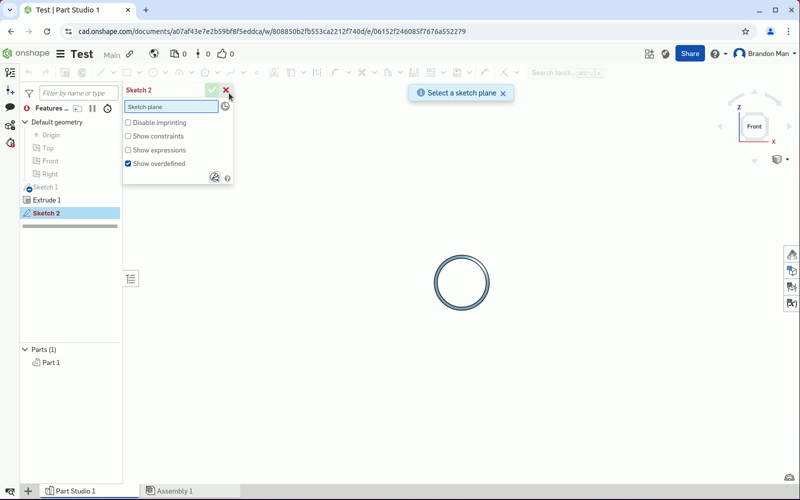
mouse_move(73, 163)
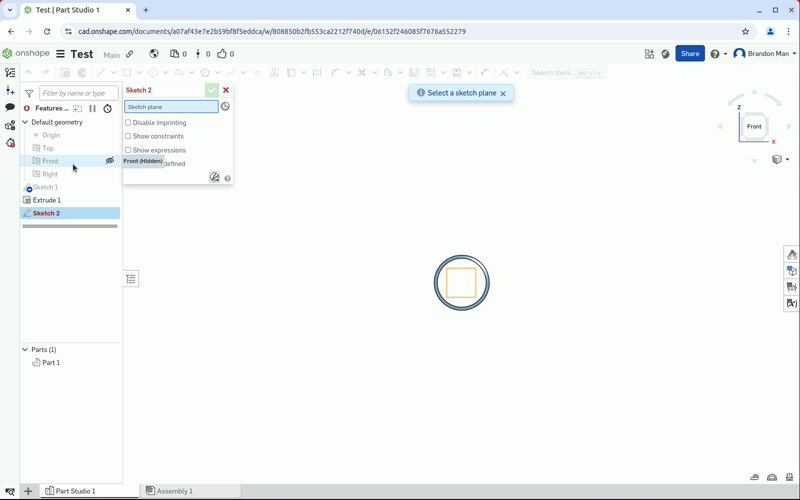
click(73, 163)
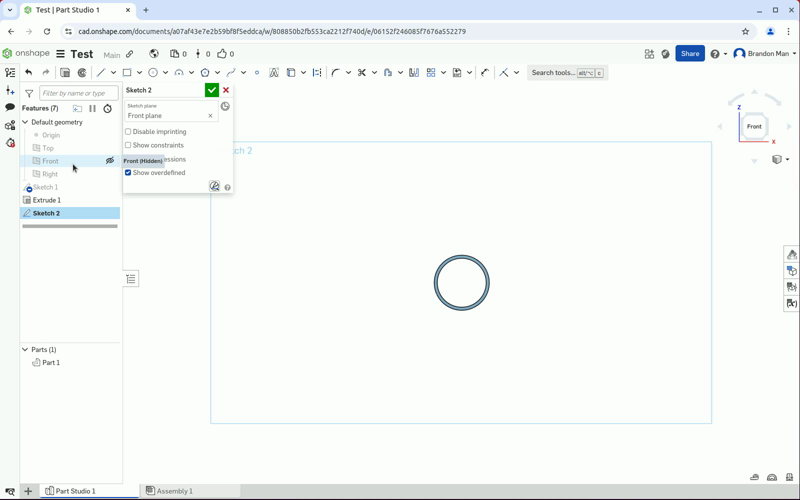
mouse_move(73, 352)
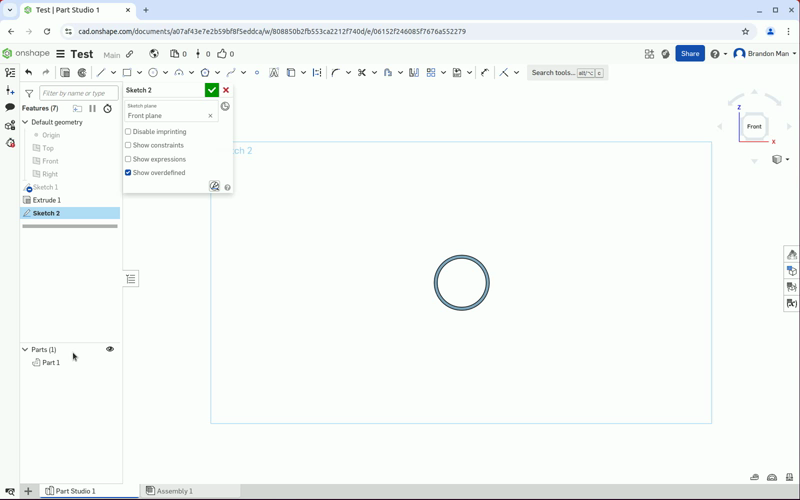
key(y)
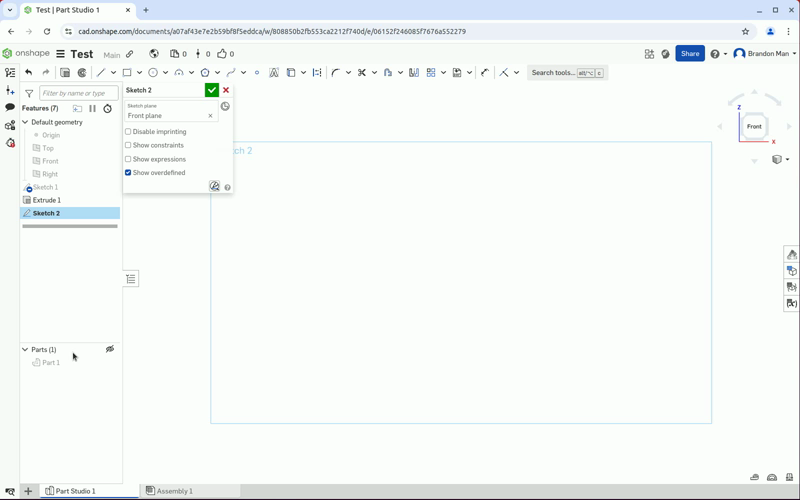
key(c)
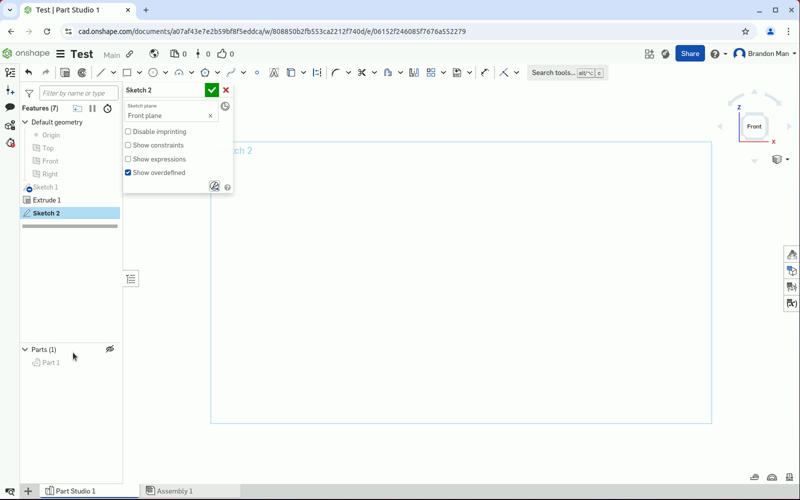
key_down(shift)
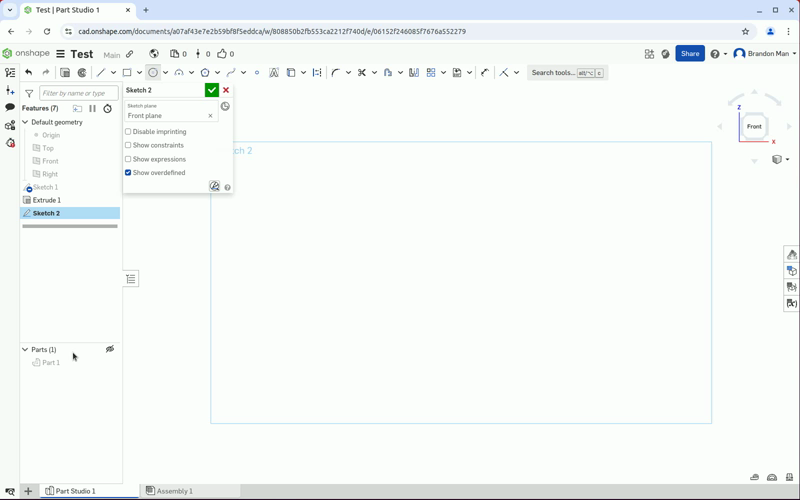
mouse_move(461, 282)
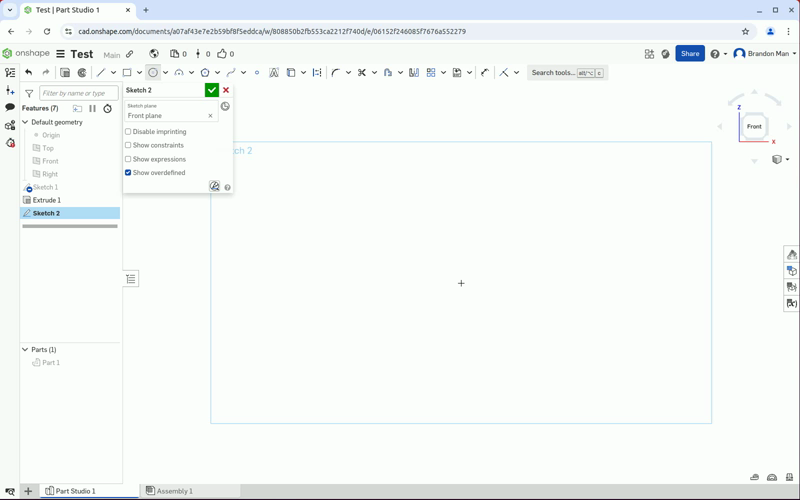
click(461, 282)
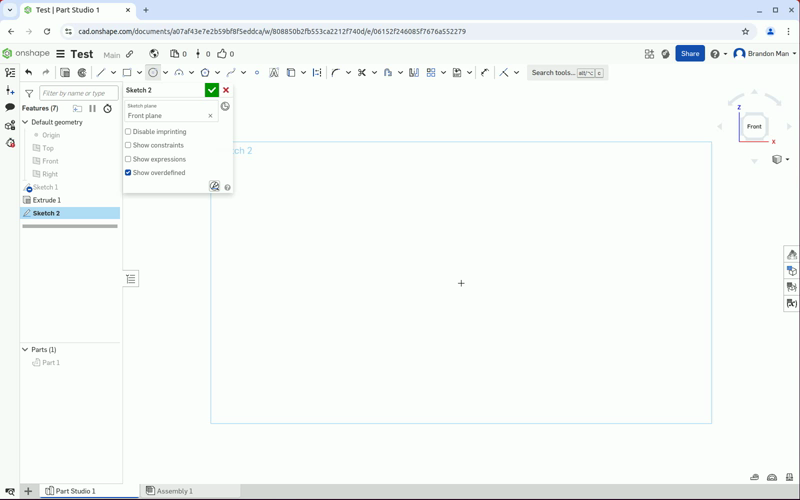
key_up(shift)
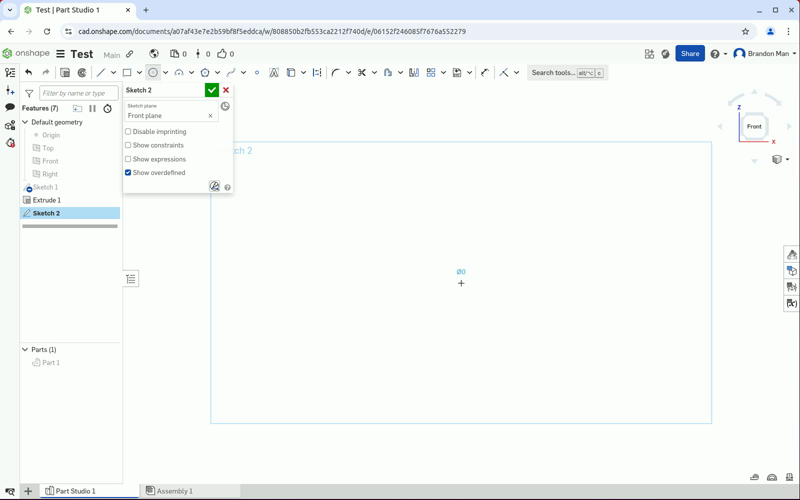
mouse_move(485, 282)
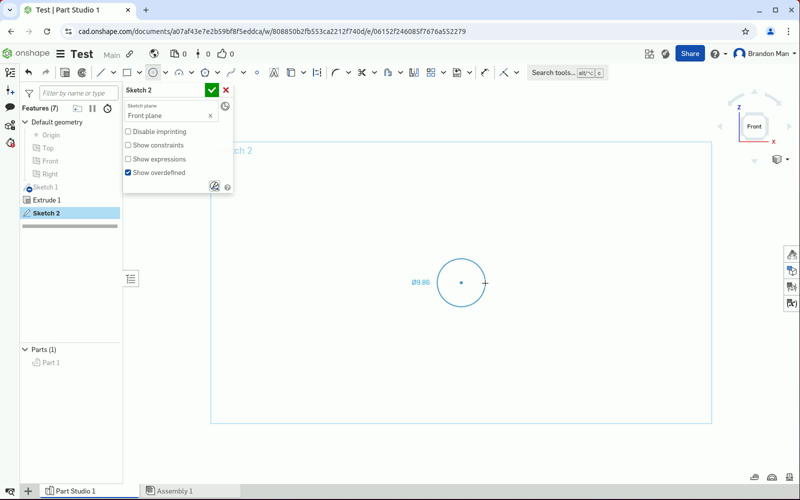
click(485, 282)
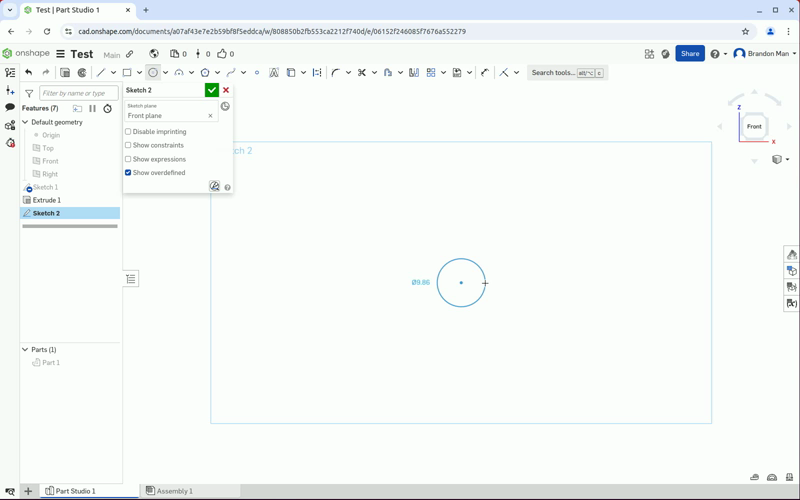
key(esc)
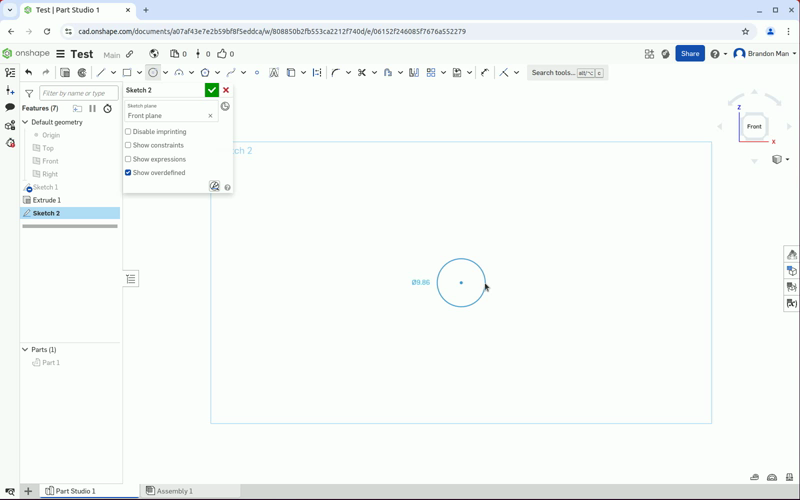
mouse_move(454, 265)
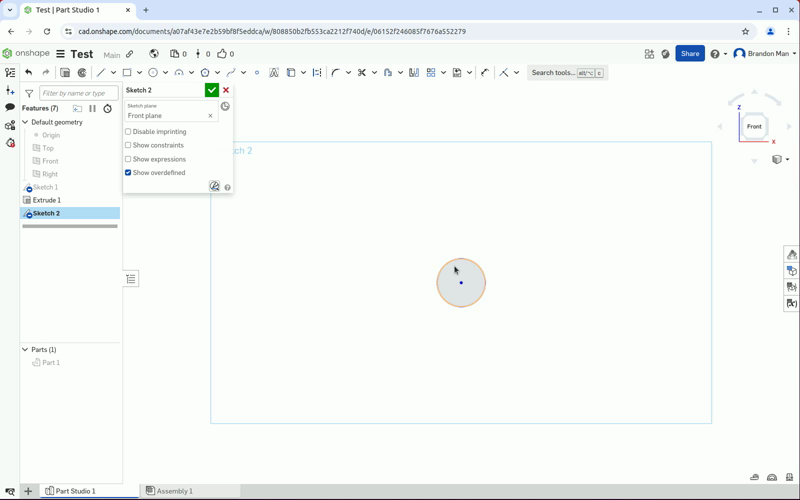
click(454, 265)
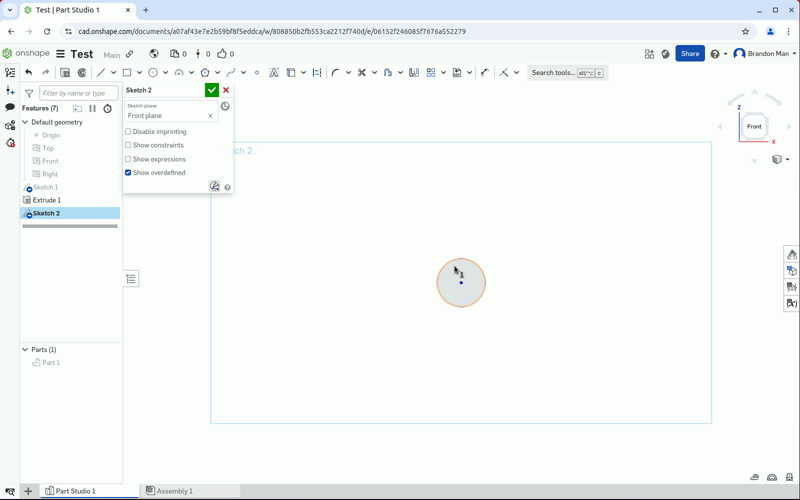
mouse_move(73, 352)
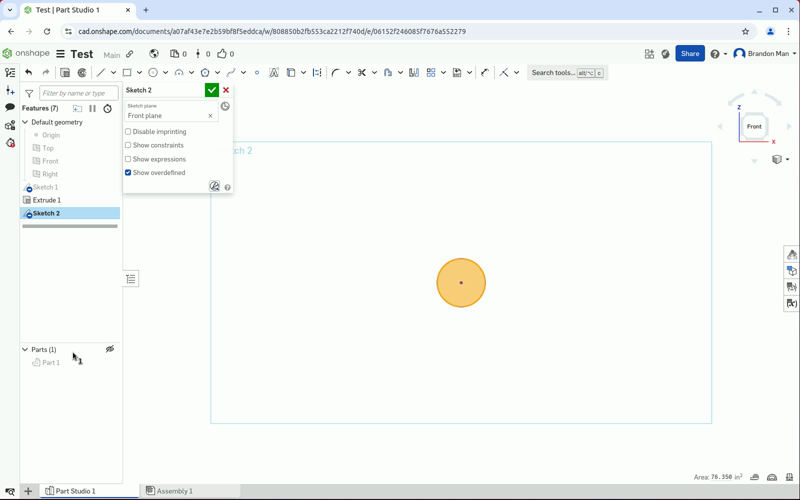
key(shift+y)
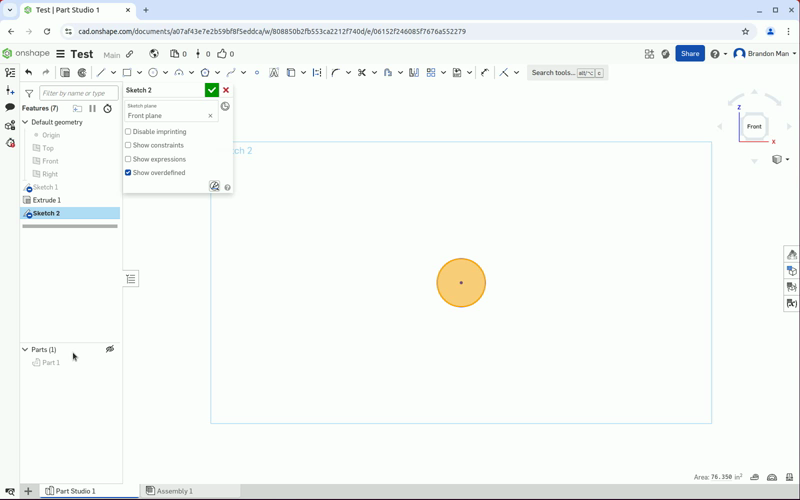
key(shift+e)
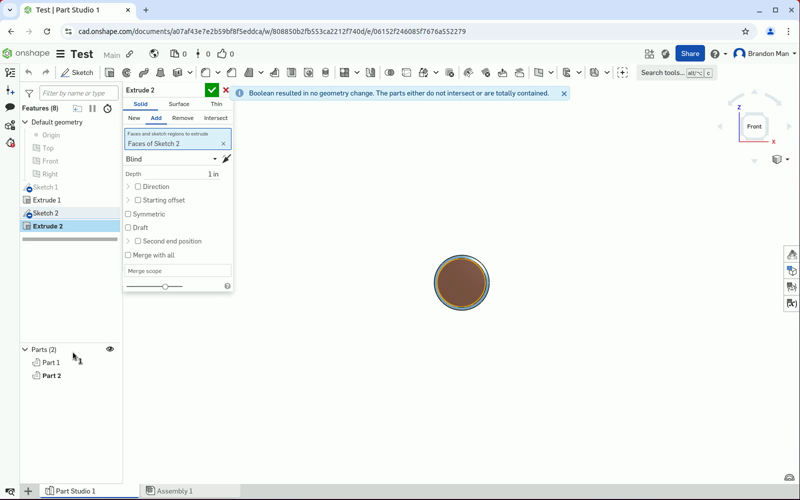
mouse_move(143, 106)
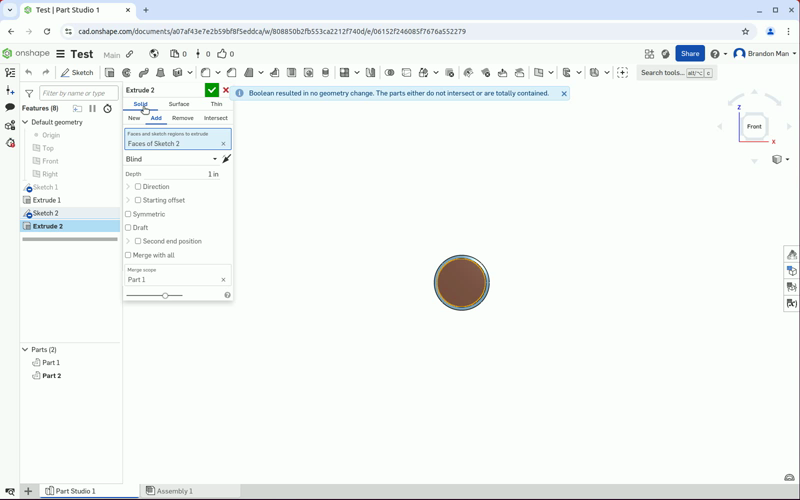
click(143, 106)
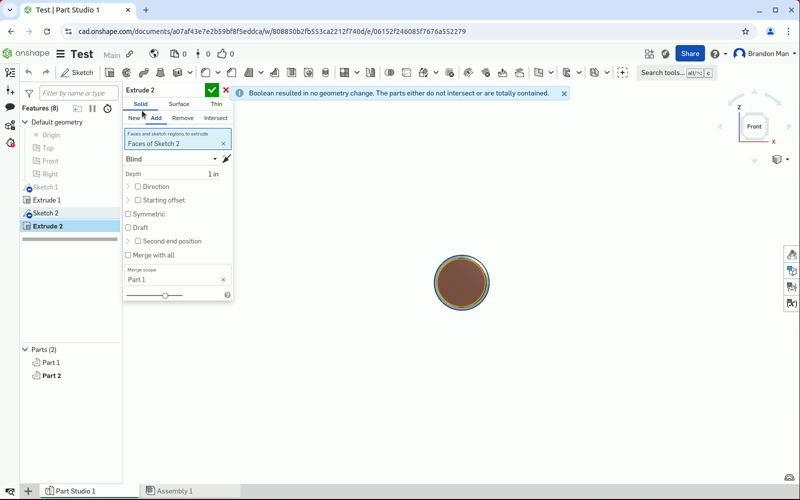
mouse_move(137, 120)
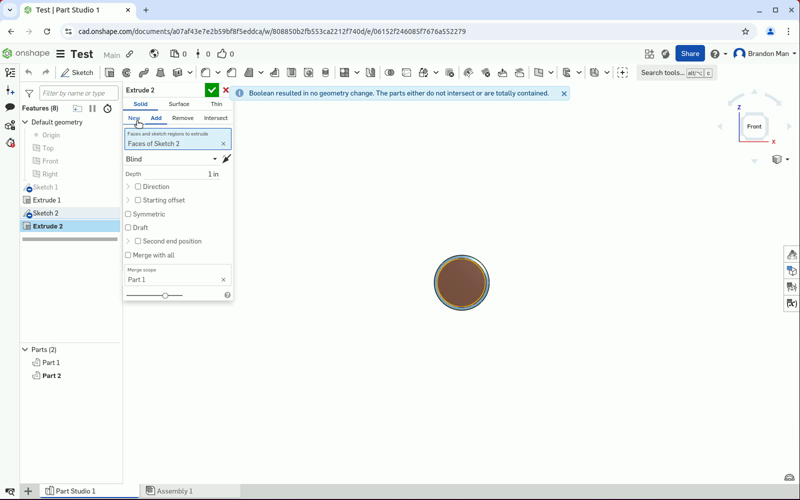
click(137, 120)
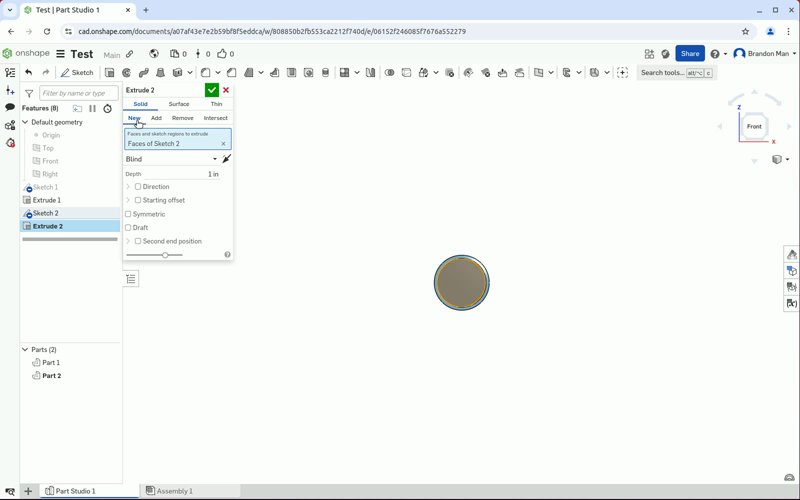
key(tab, 4)
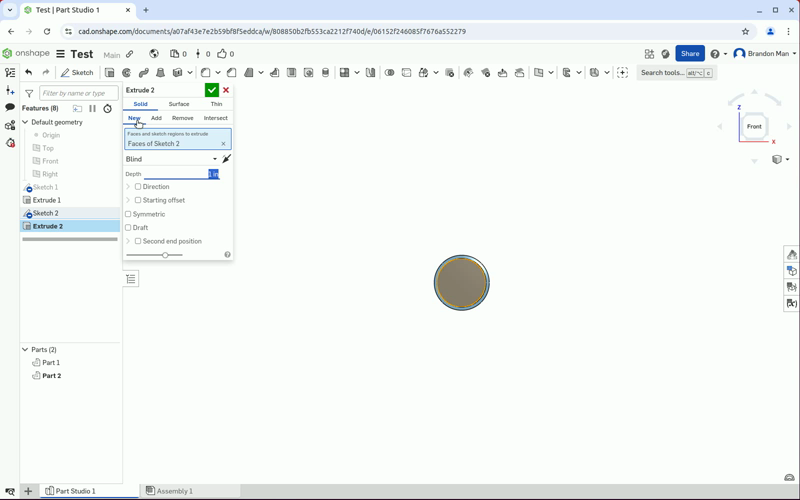
text(-0.481)
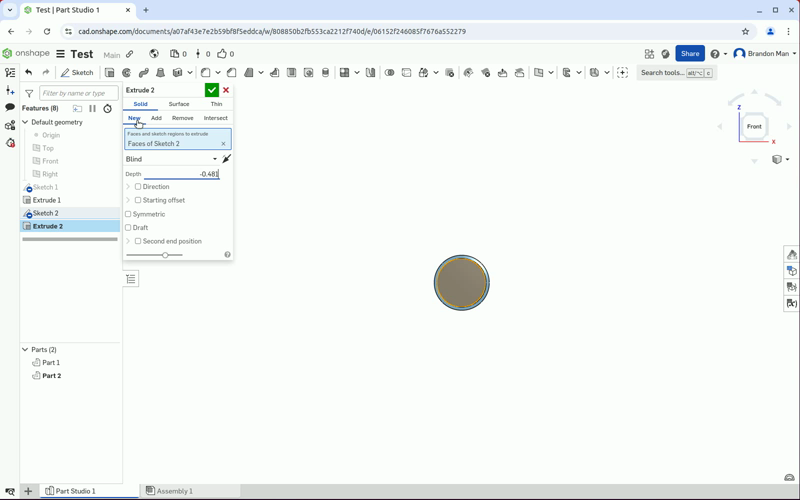
key(enter)
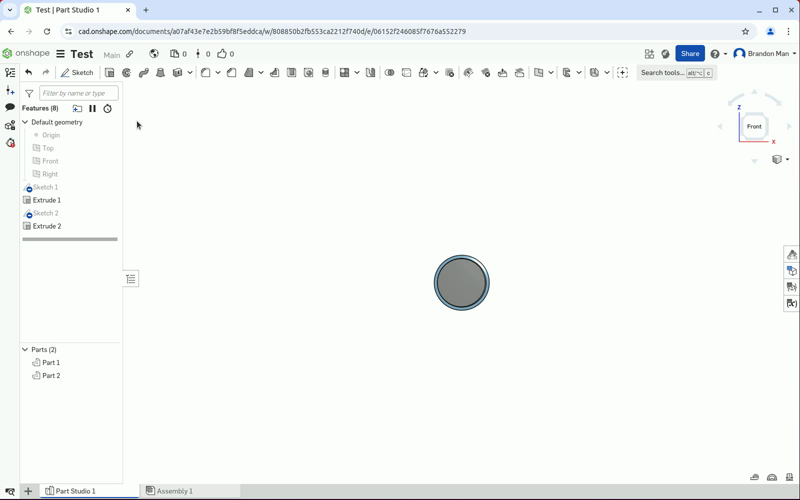
key(shift+h)
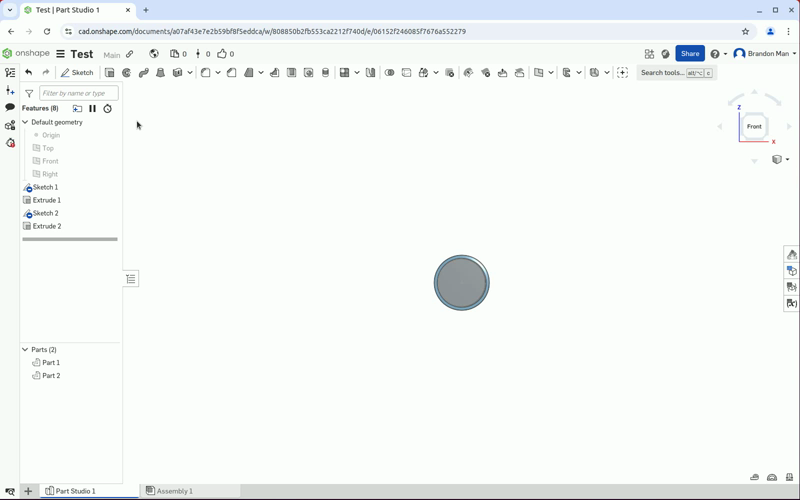
key(shift+h)
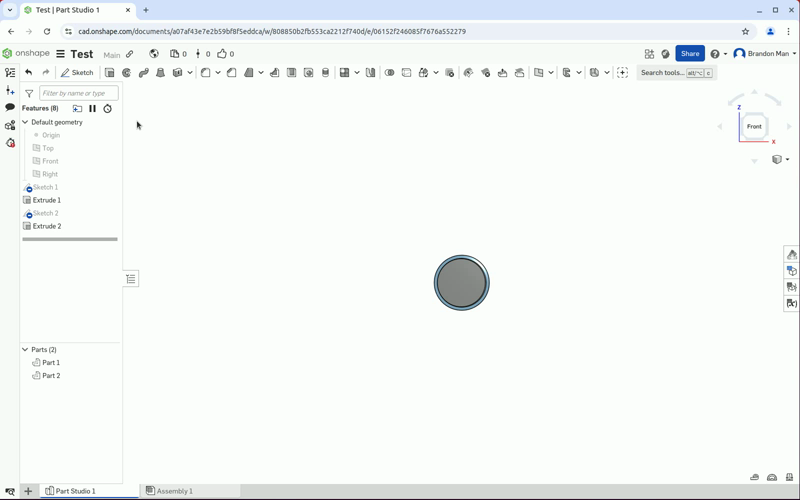
mouse_move(73, 189)
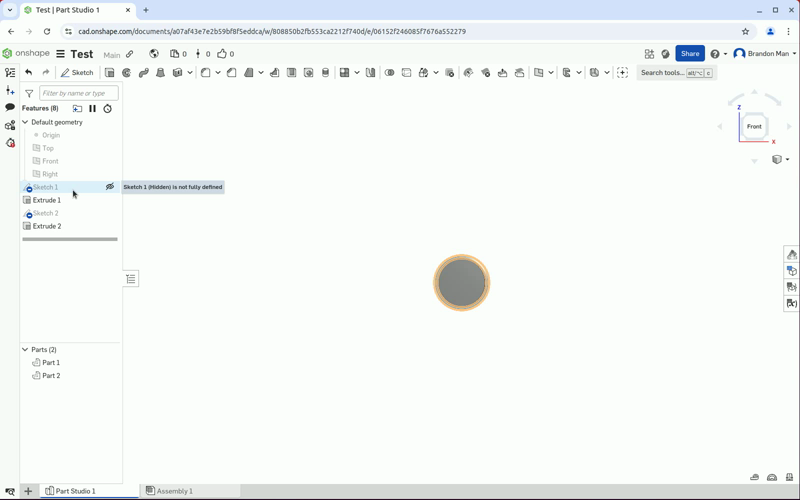
click(73, 189)
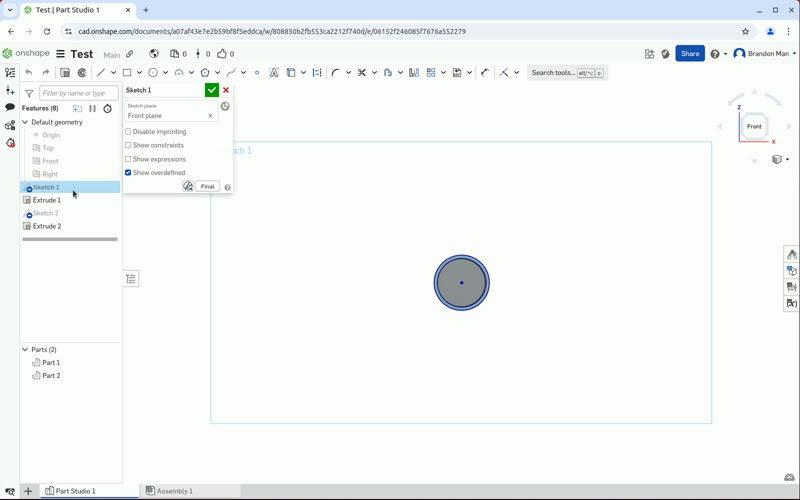
mouse_move(229, 92)
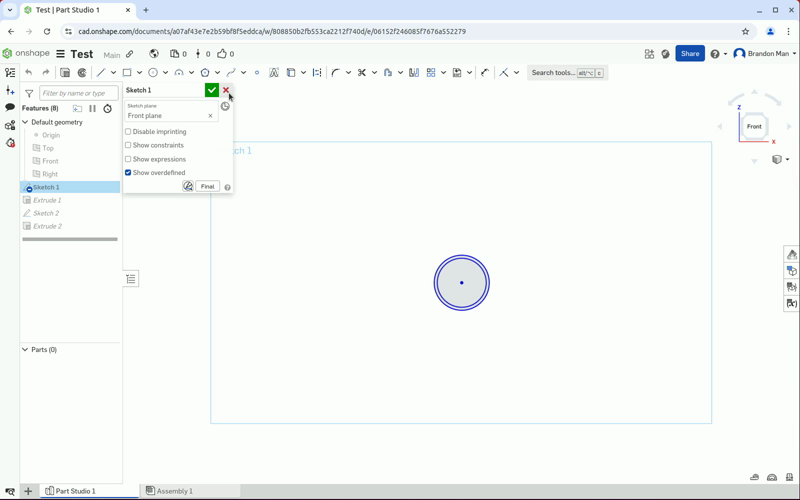
click(229, 92)
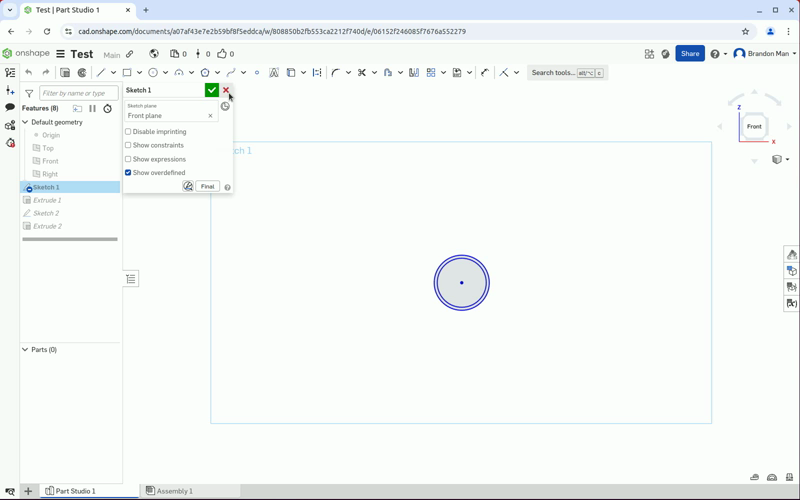
key(shift+s)
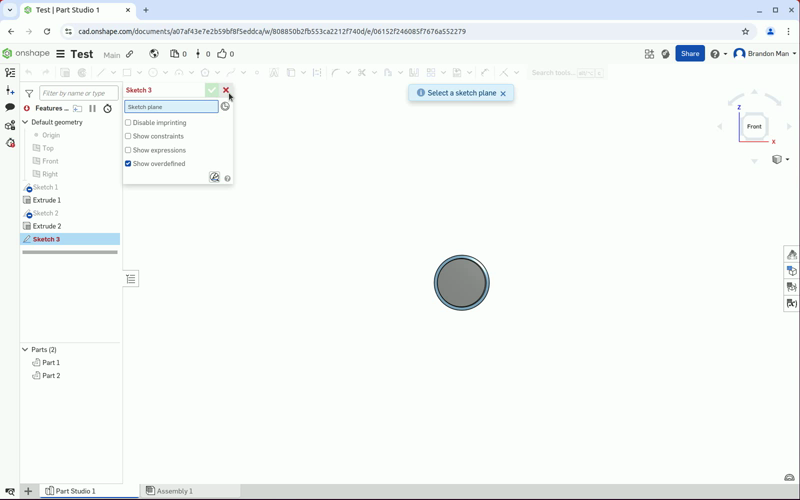
mouse_move(73, 163)
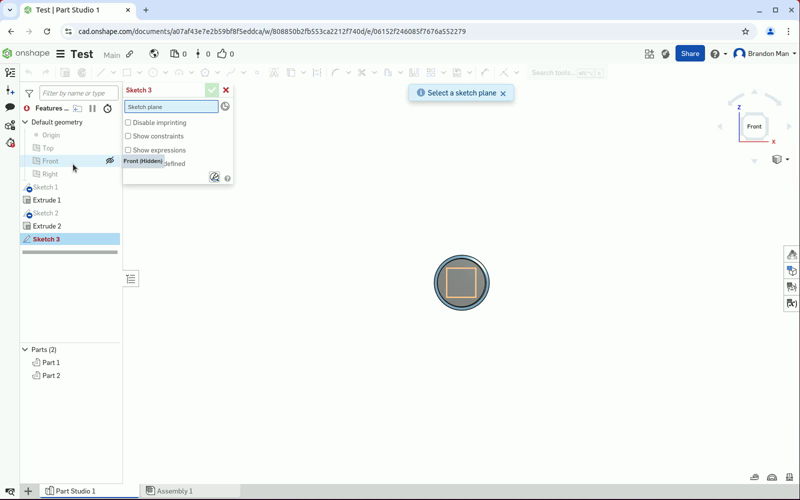
click(73, 163)
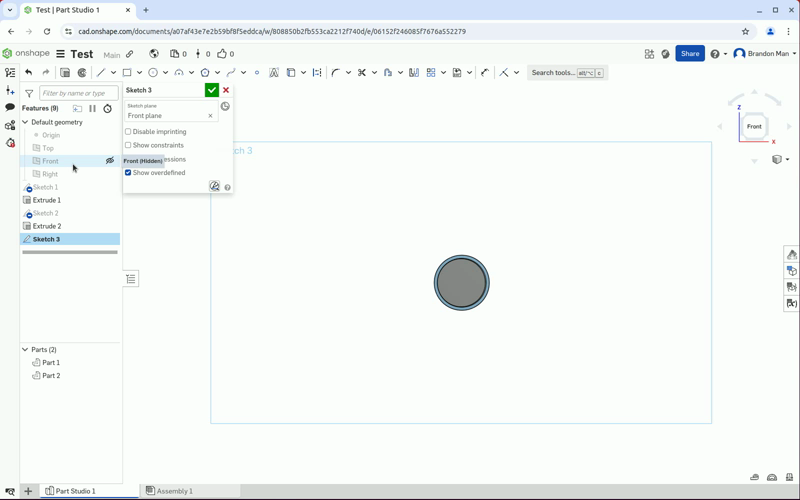
mouse_move(73, 352)
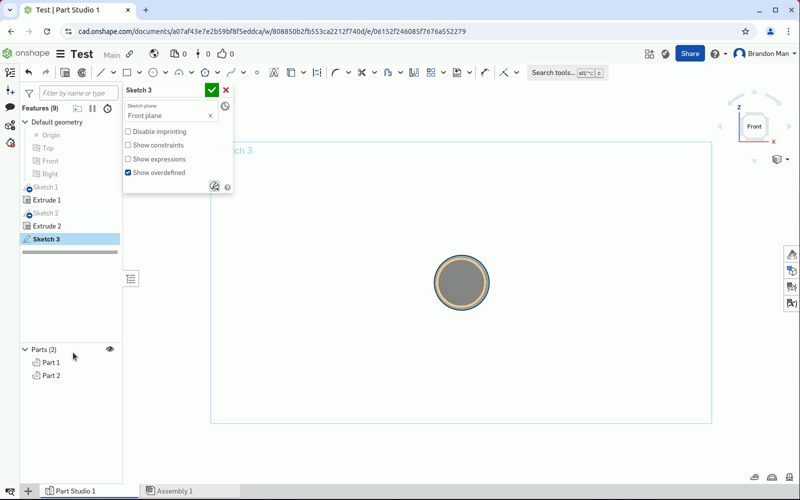
key(y)
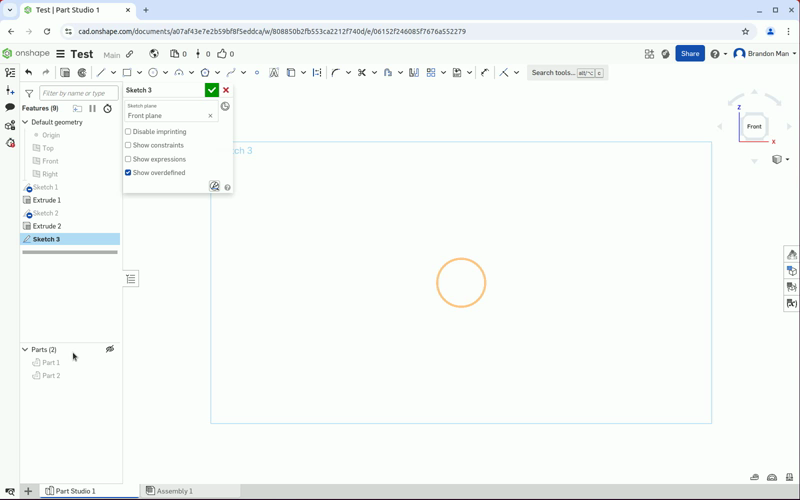
key(c)
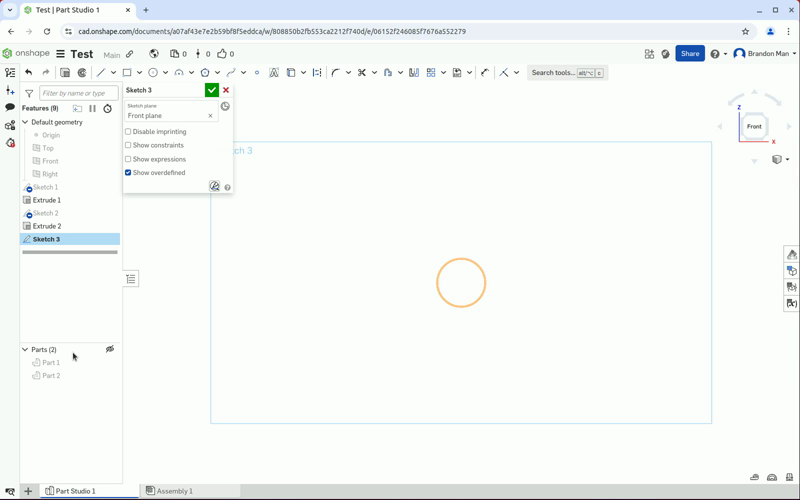
key_down(shift)
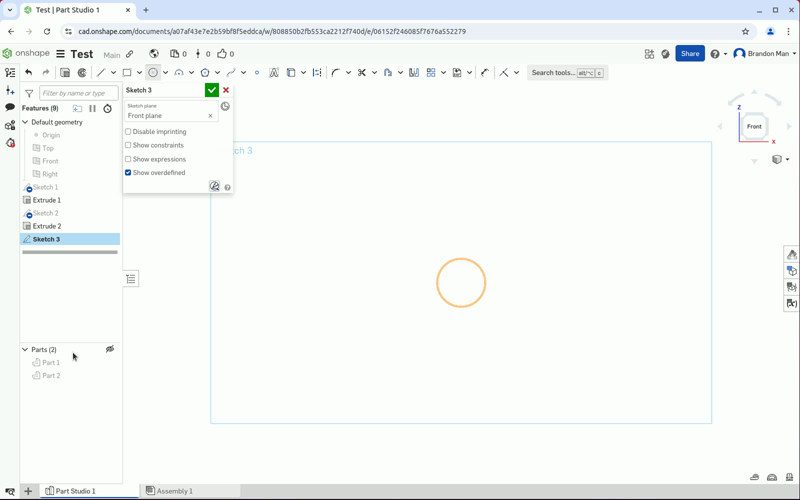
mouse_move(461, 282)
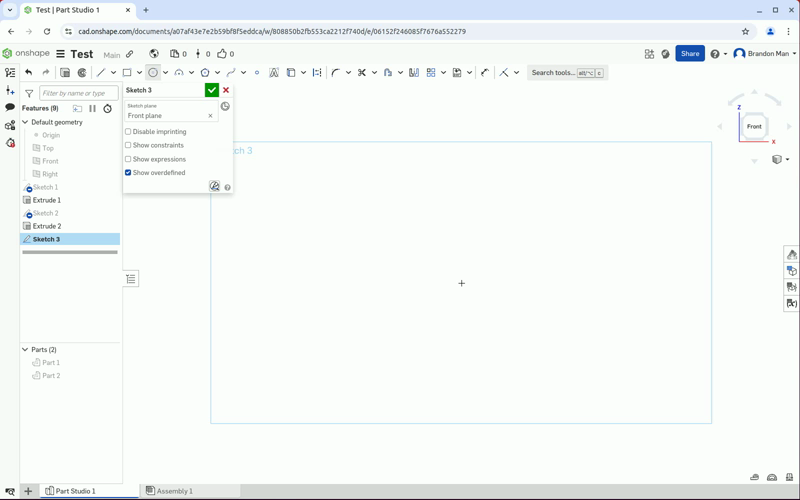
click(461, 282)
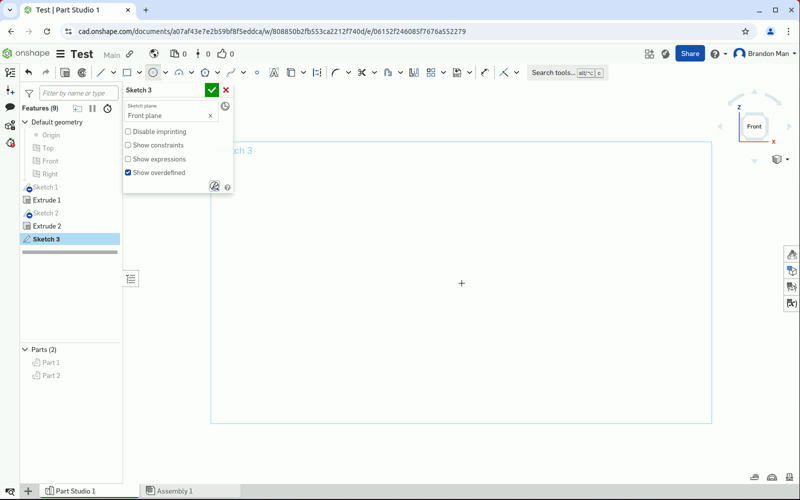
key_up(shift)
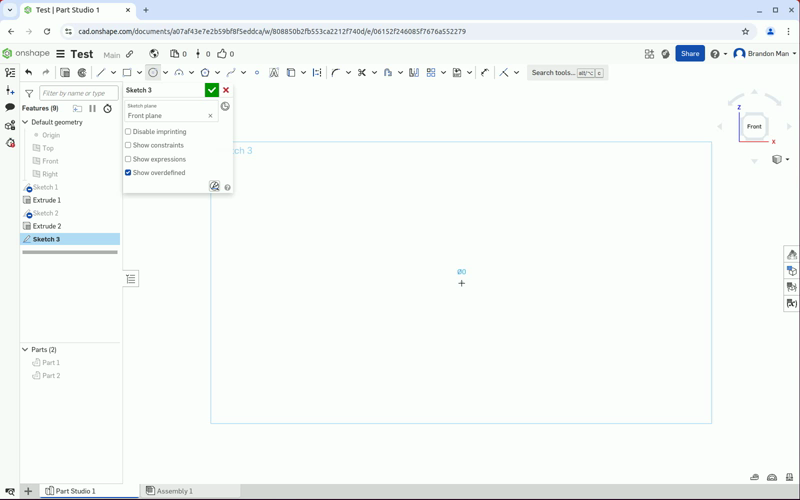
mouse_move(489, 282)
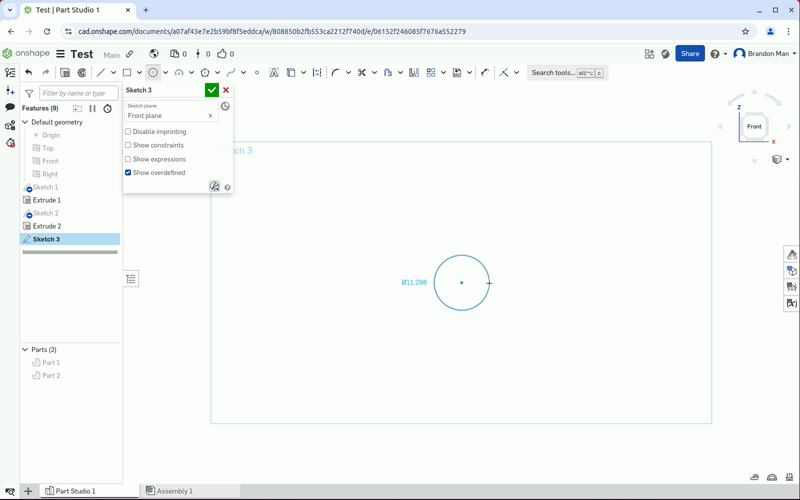
click(489, 282)
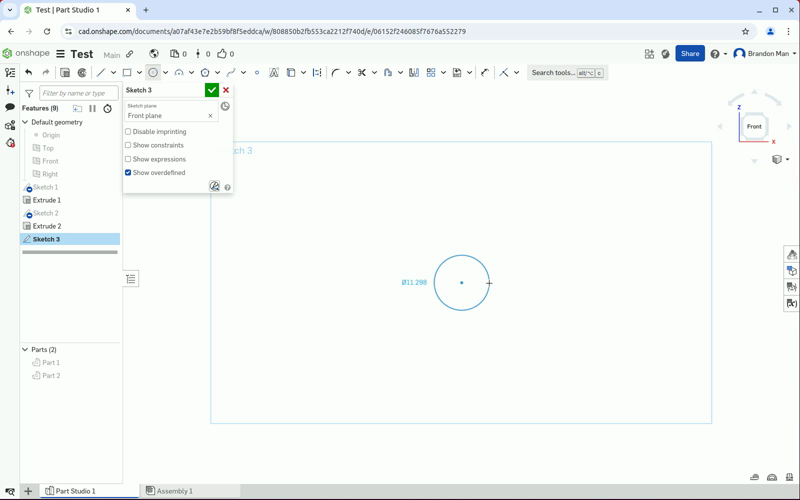
key(esc)
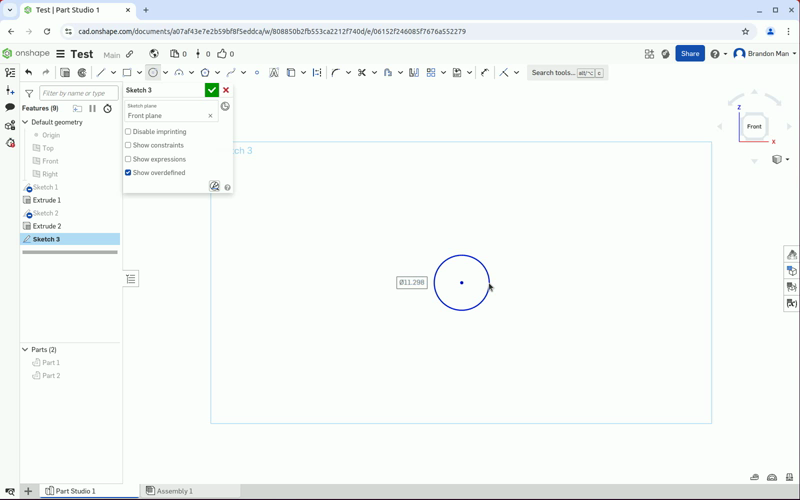
key(c)
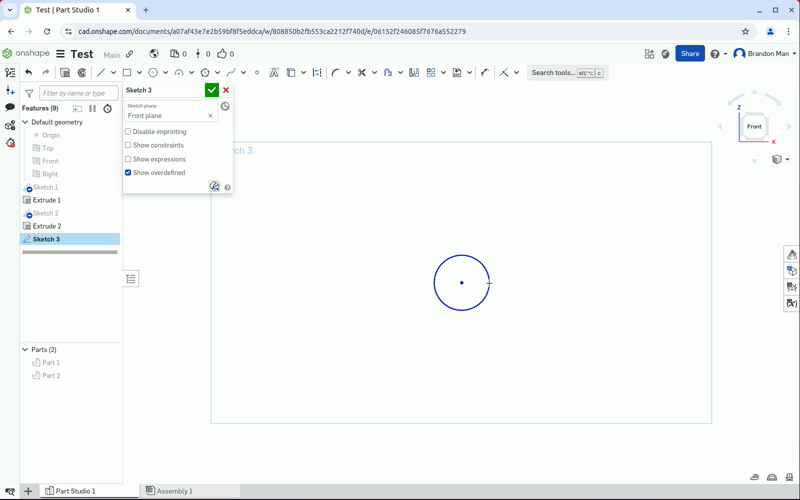
key_down(shift)
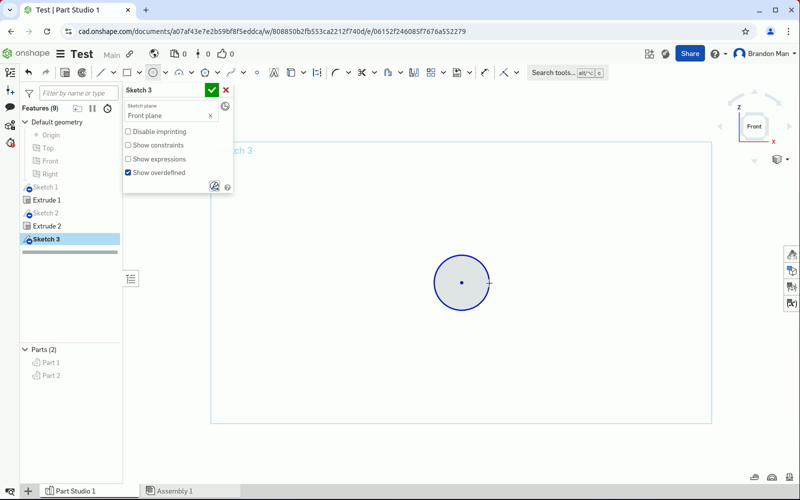
mouse_move(461, 282)
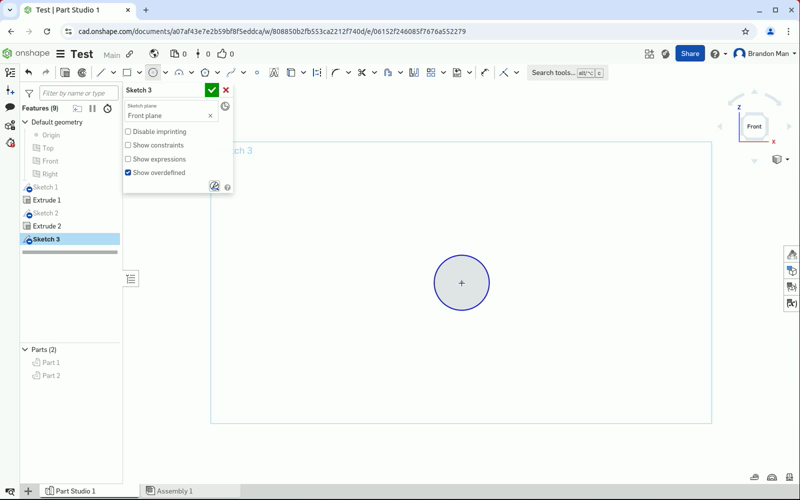
click(461, 282)
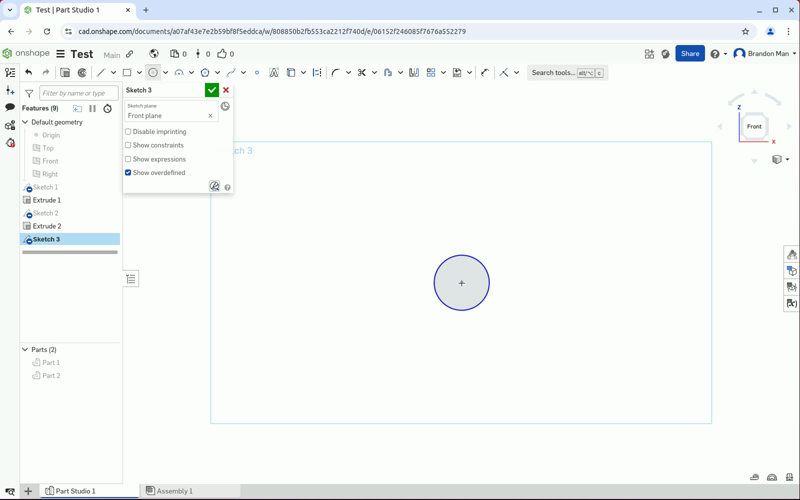
key_up(shift)
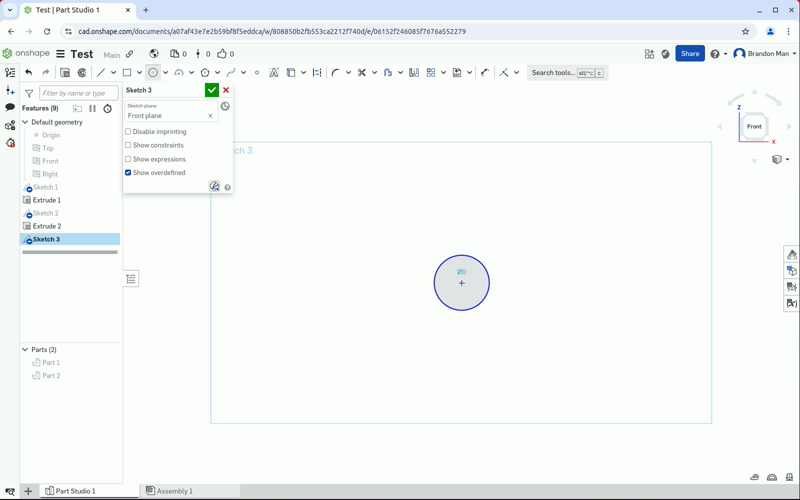
mouse_move(486, 282)
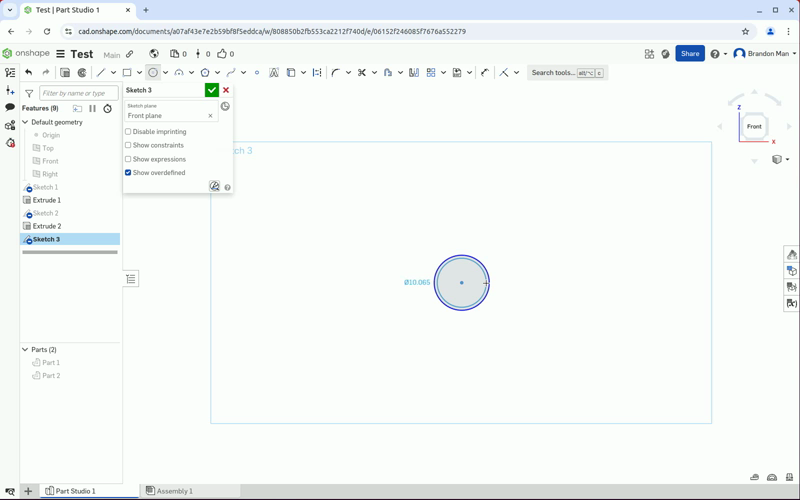
scroll(6)
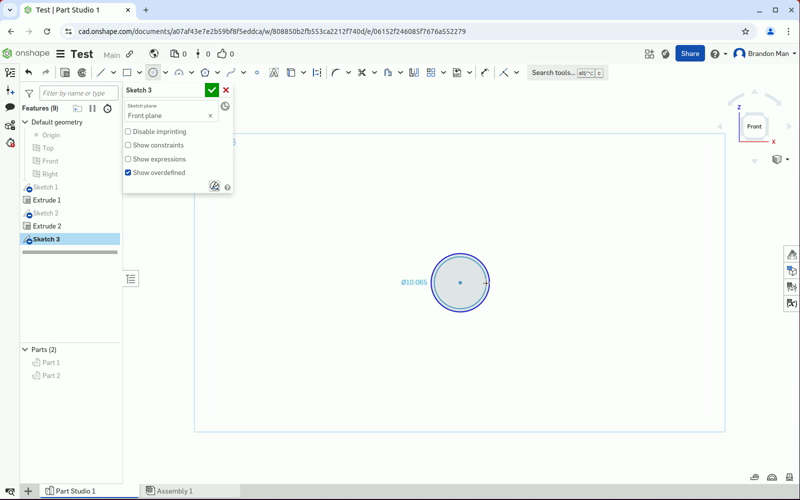
scroll(6)
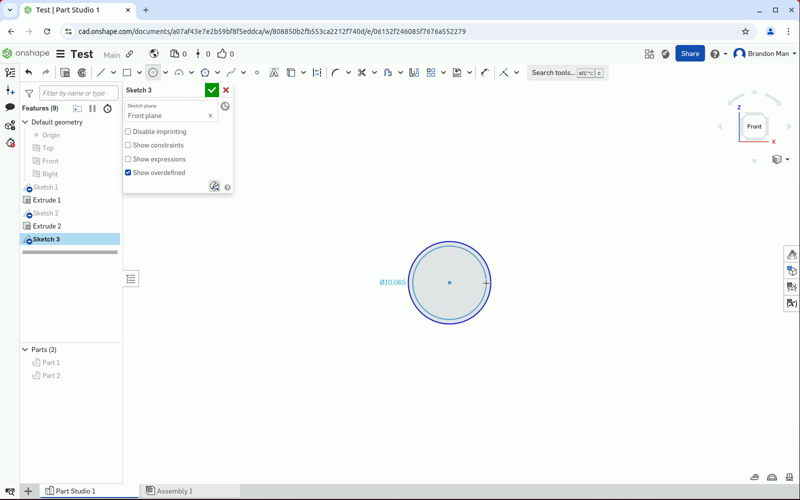
scroll(6)
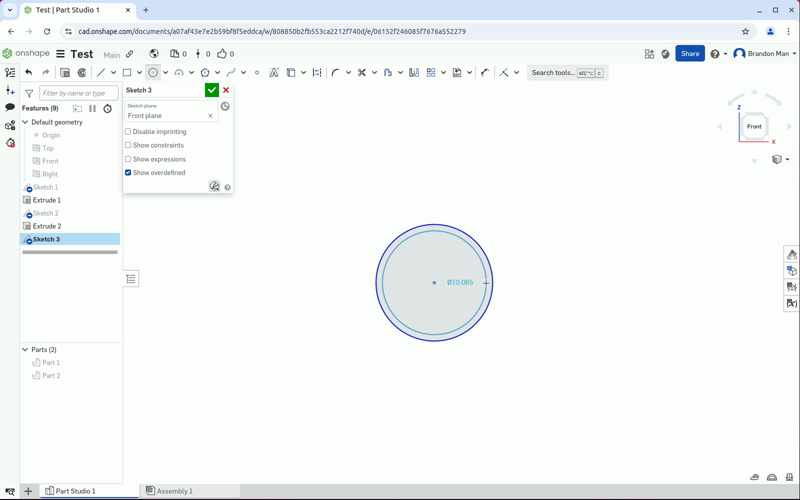
scroll(6)
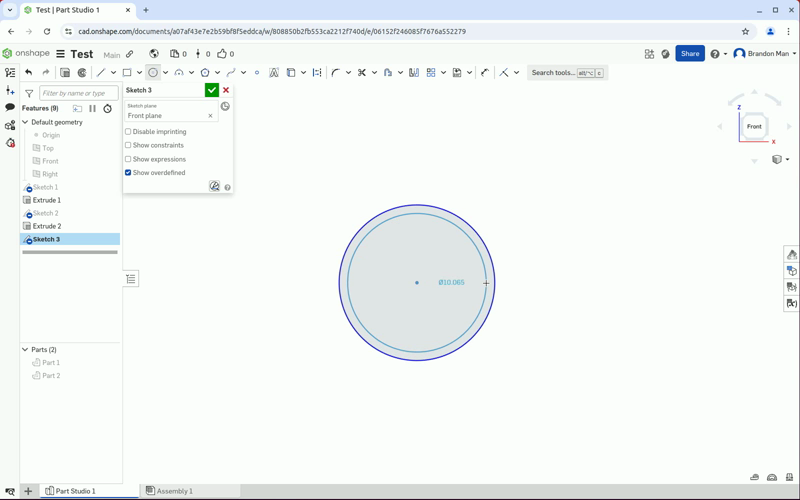
scroll(6)
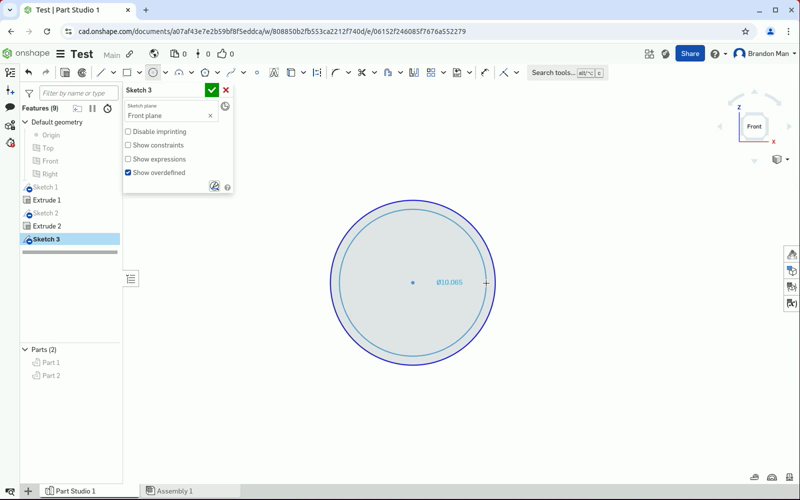
scroll(6)
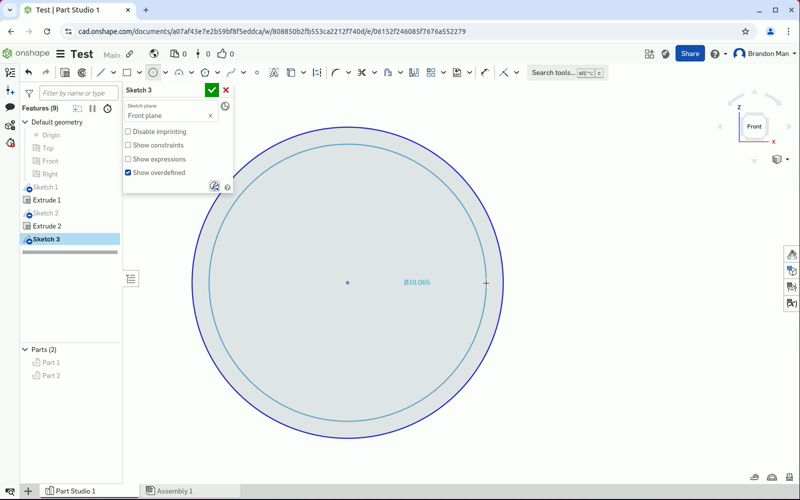
scroll(6)
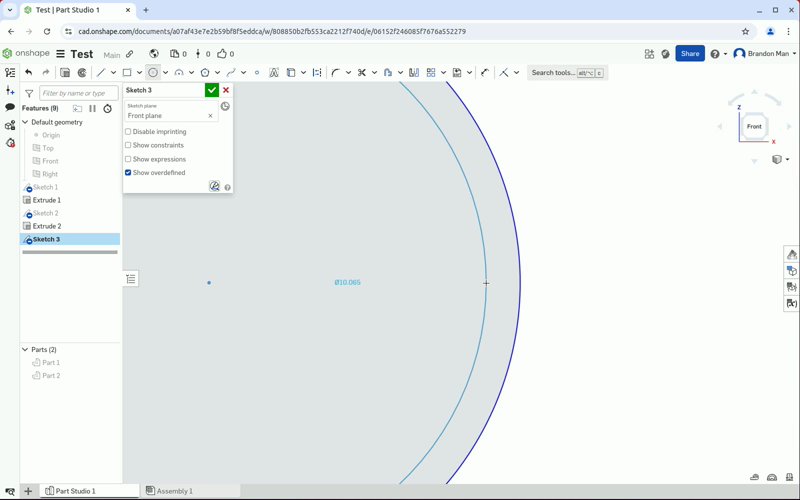
click(486, 282)
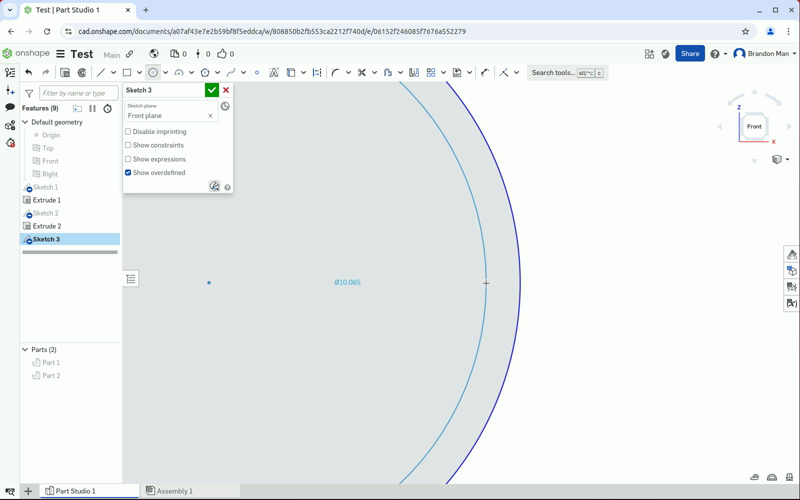
scroll(-6)
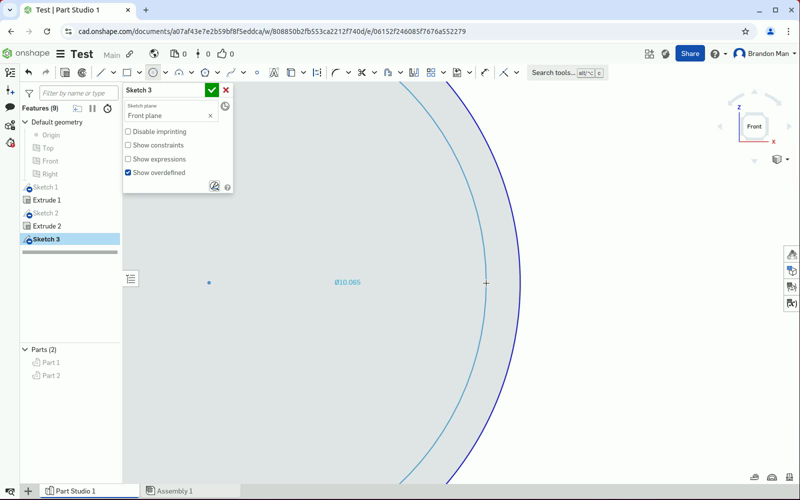
scroll(-6)
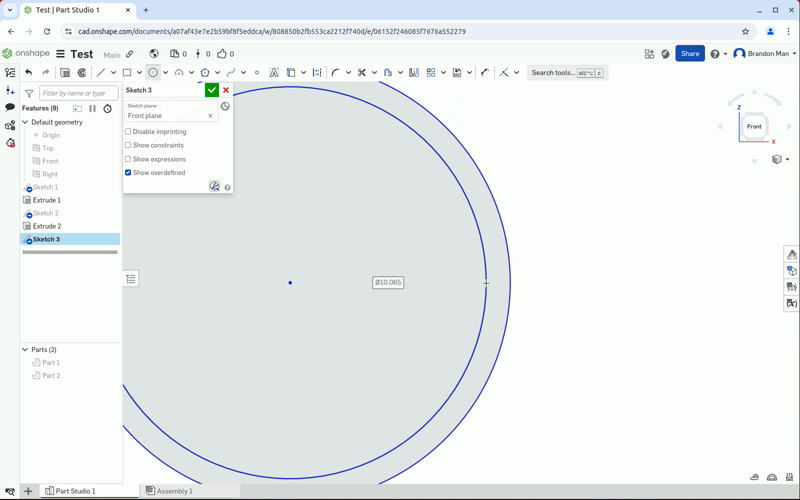
scroll(-6)
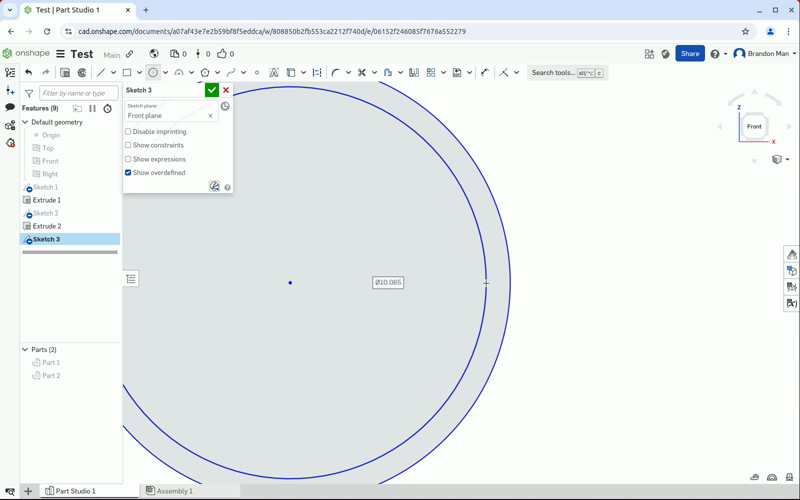
scroll(-6)
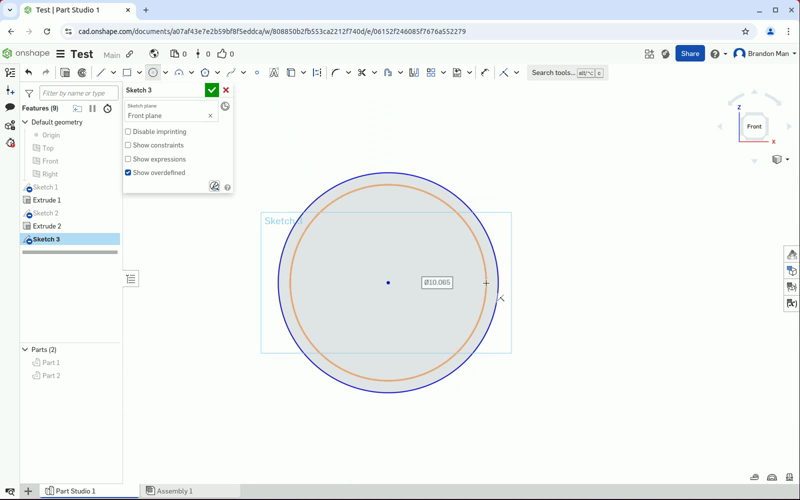
scroll(-6)
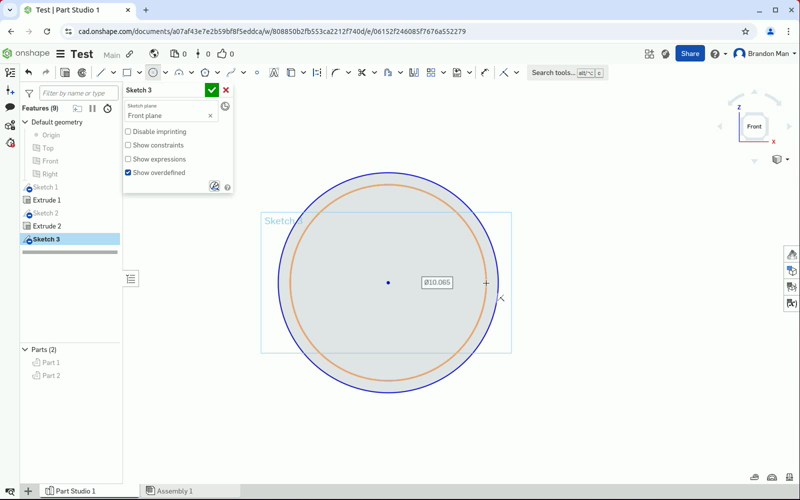
scroll(-6)
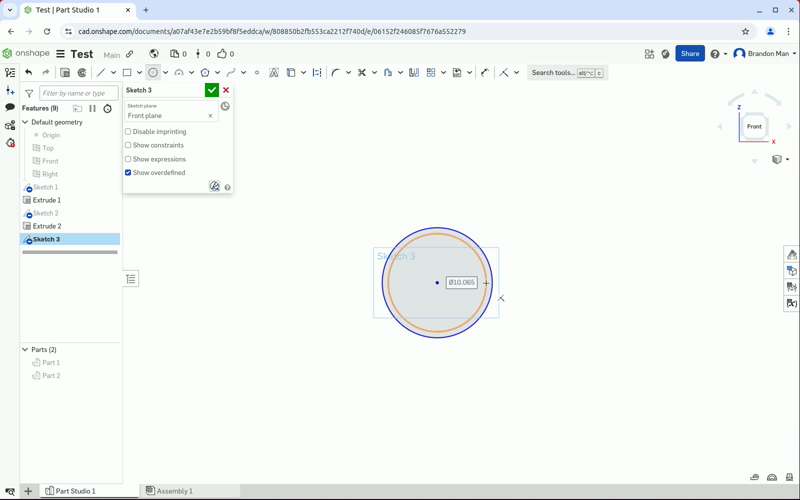
scroll(-6)
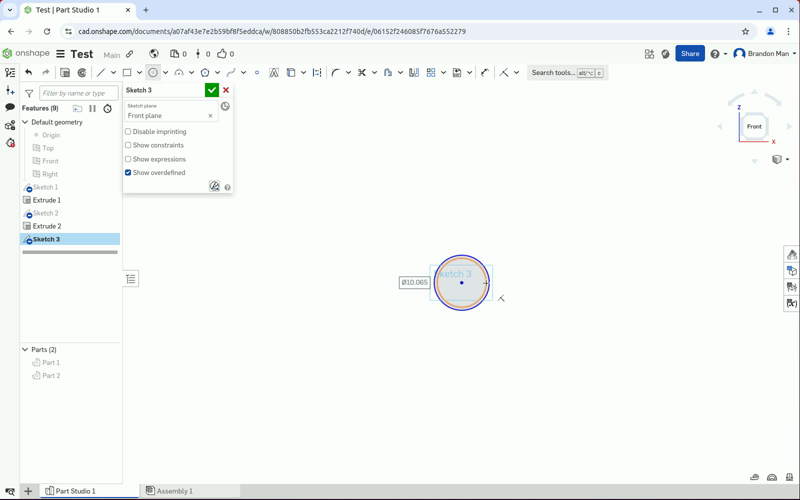
key(esc)
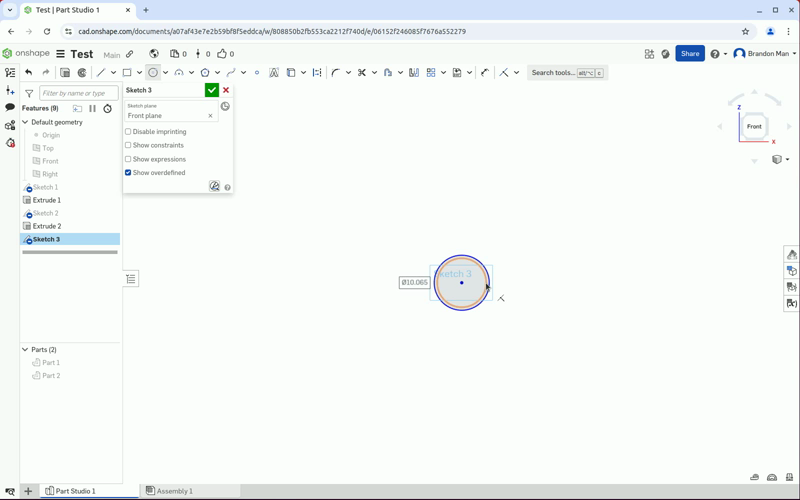
mouse_move(486, 280)
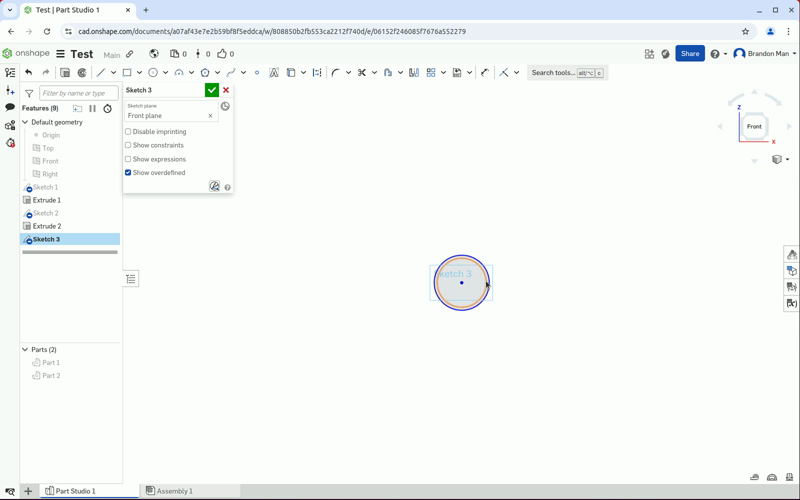
scroll(6)
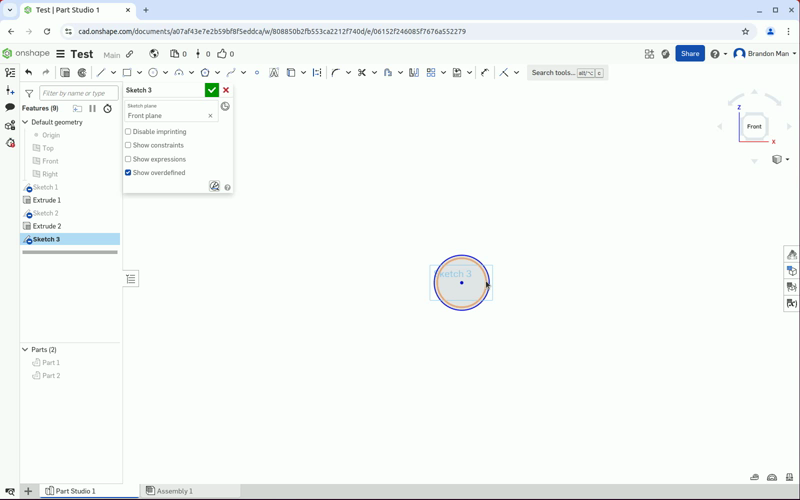
scroll(6)
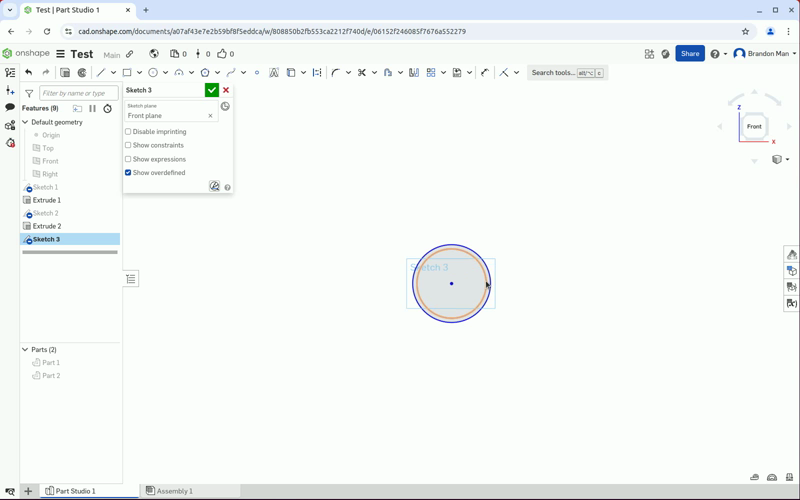
scroll(6)
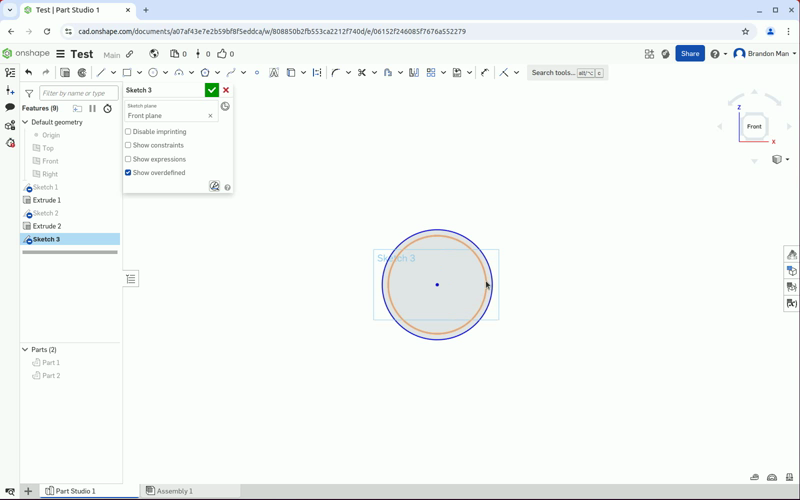
scroll(6)
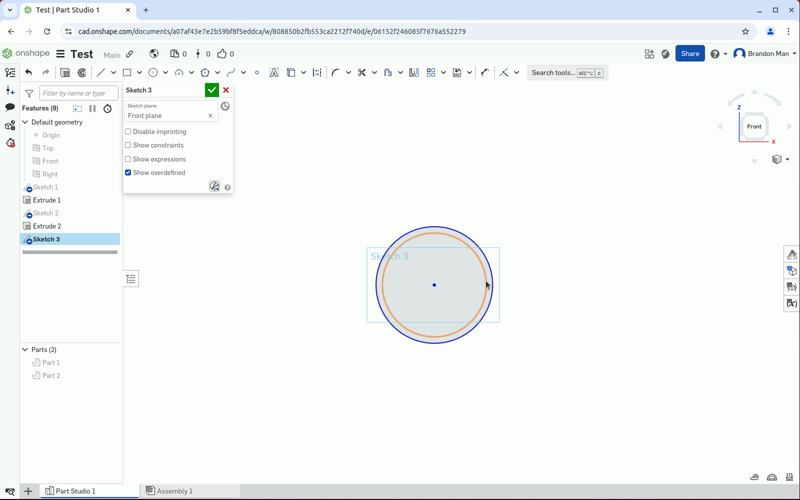
scroll(6)
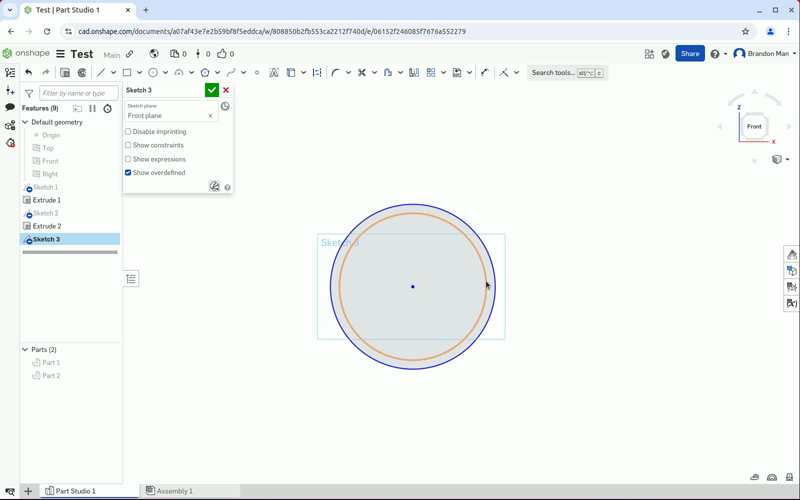
scroll(6)
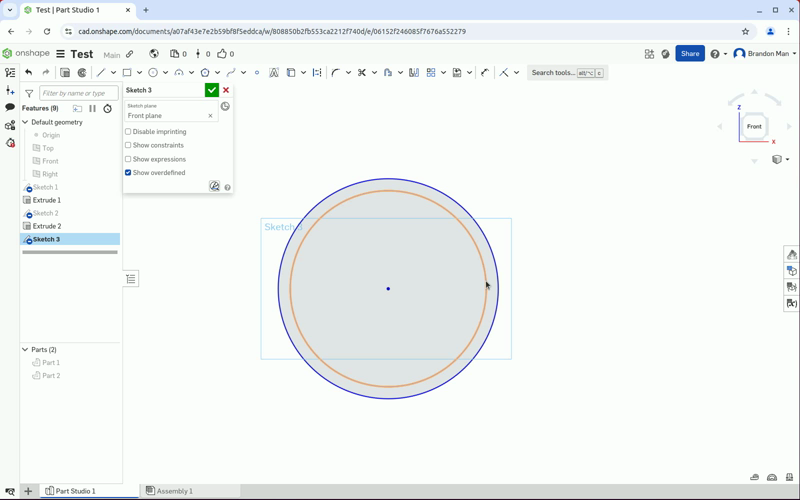
scroll(6)
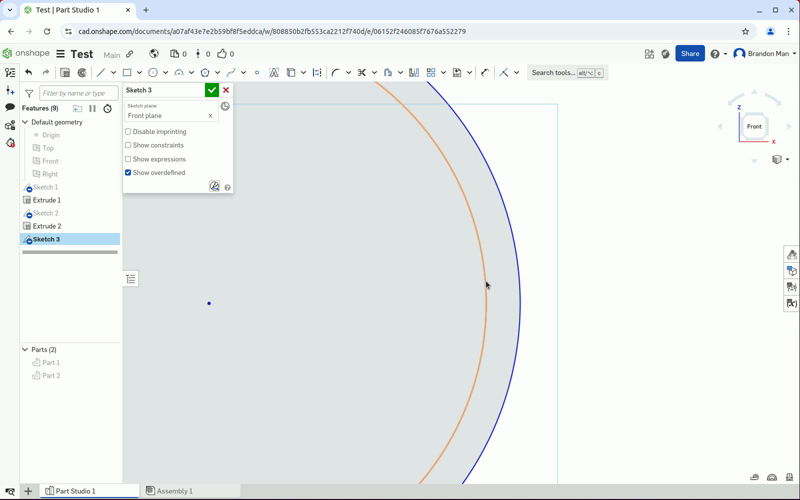
click(486, 280)
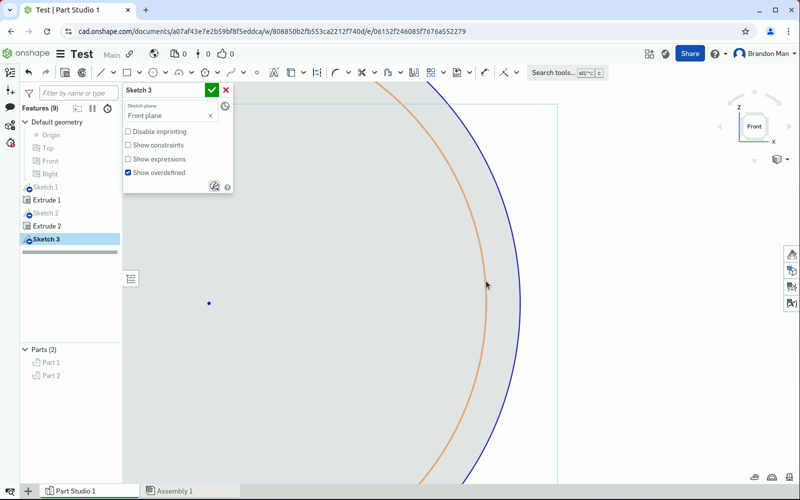
scroll(-6)
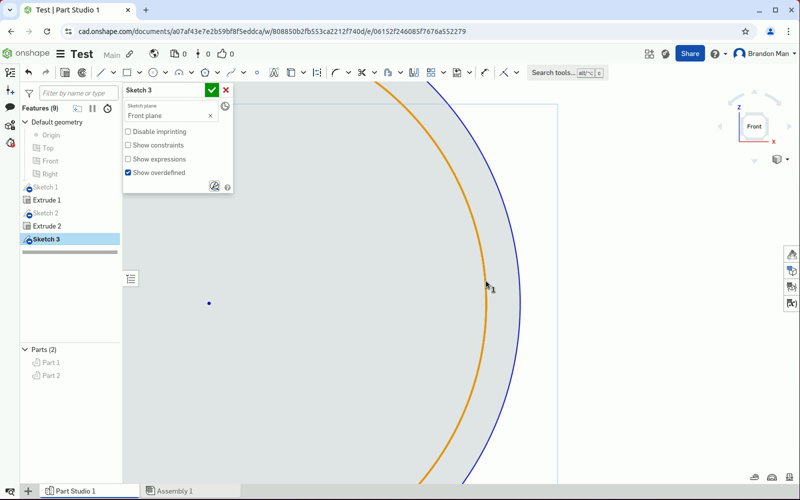
scroll(-6)
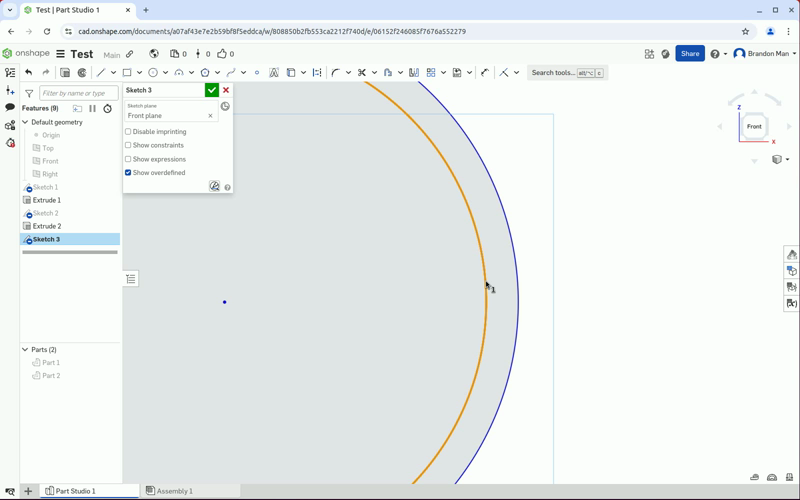
scroll(-6)
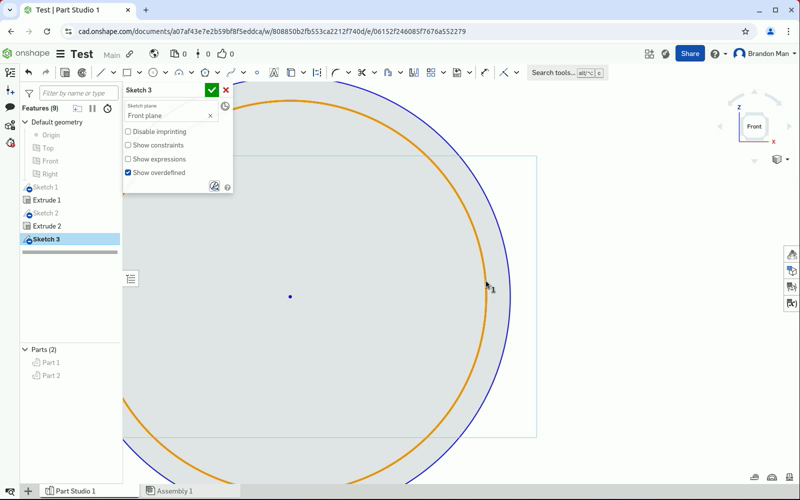
scroll(-6)
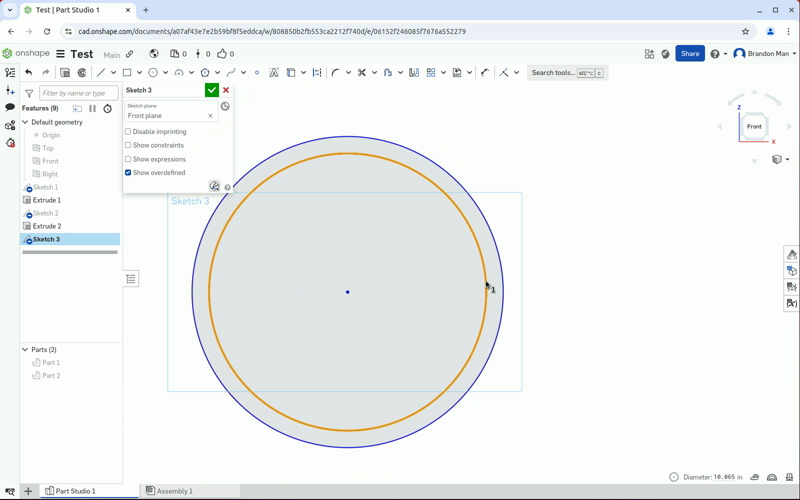
scroll(-6)
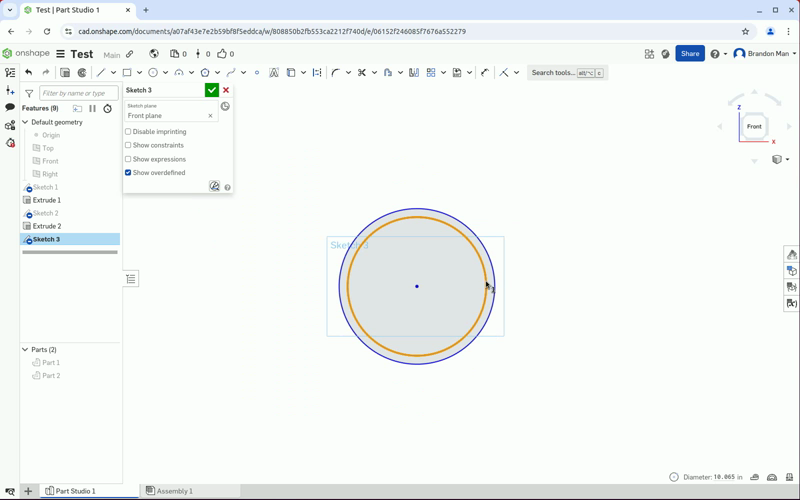
scroll(-6)
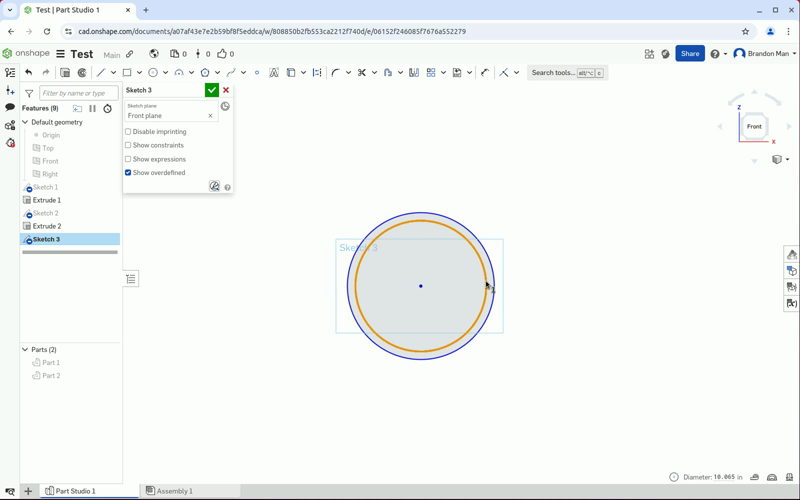
scroll(-6)
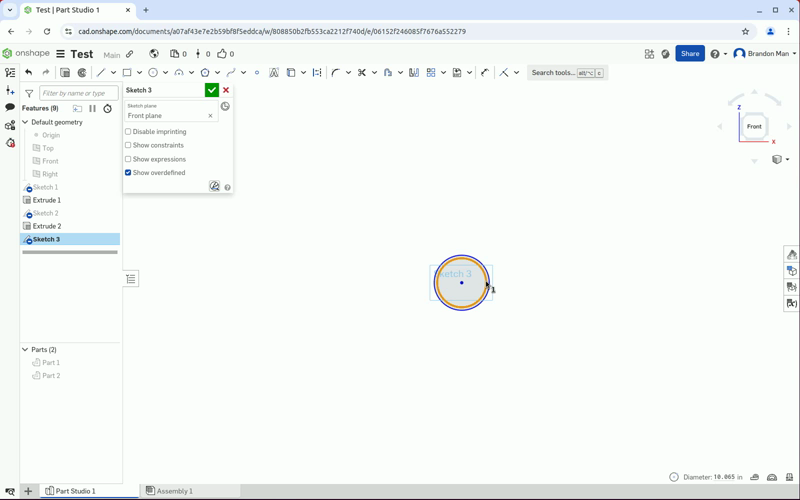
mouse_move(73, 352)
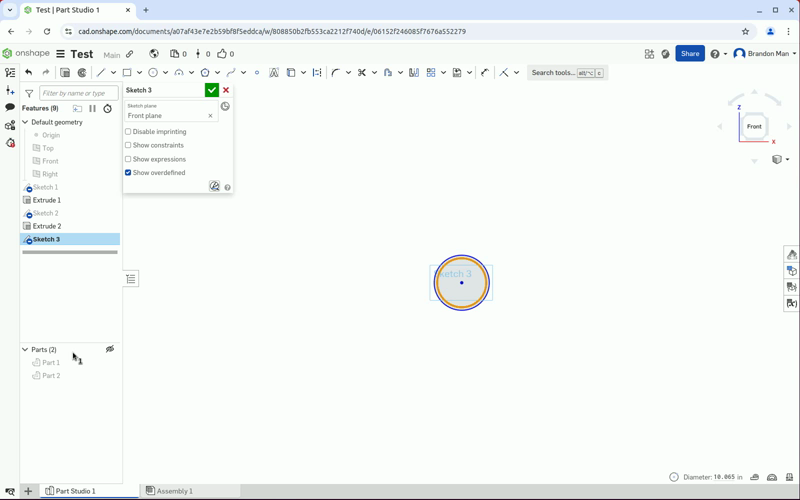
key(shift+y)
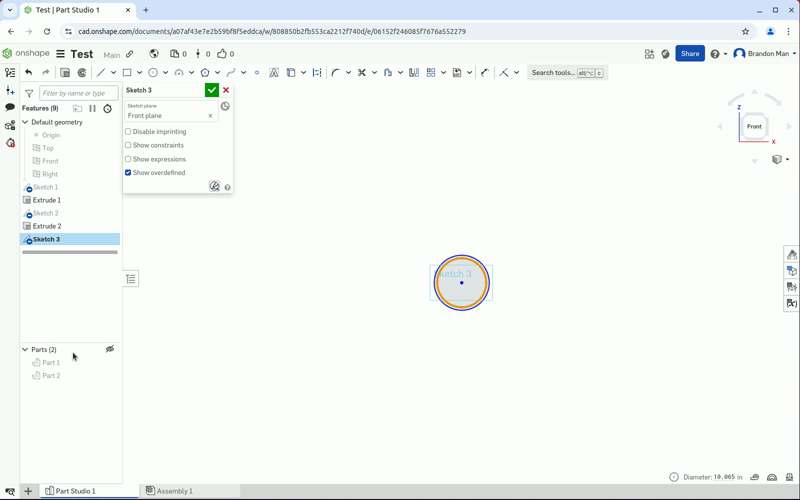
key(shift+e)
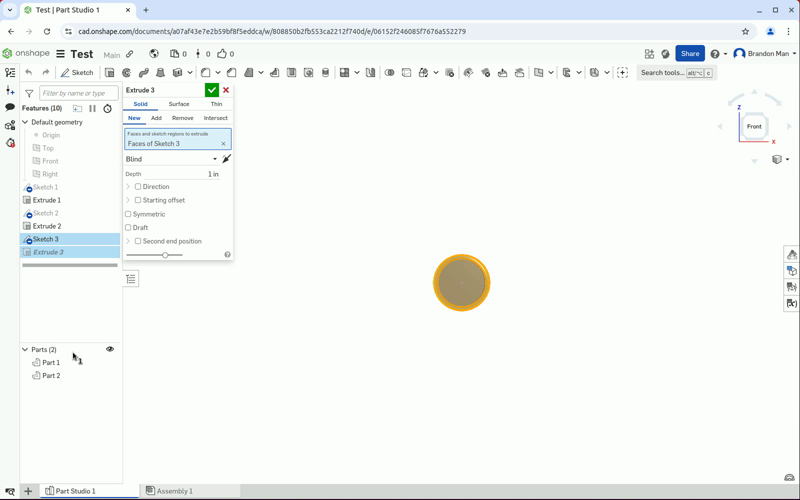
mouse_move(143, 106)
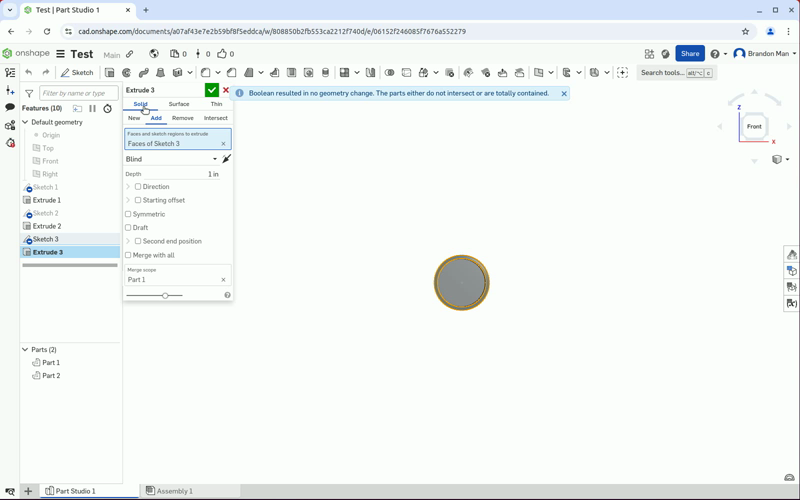
click(143, 106)
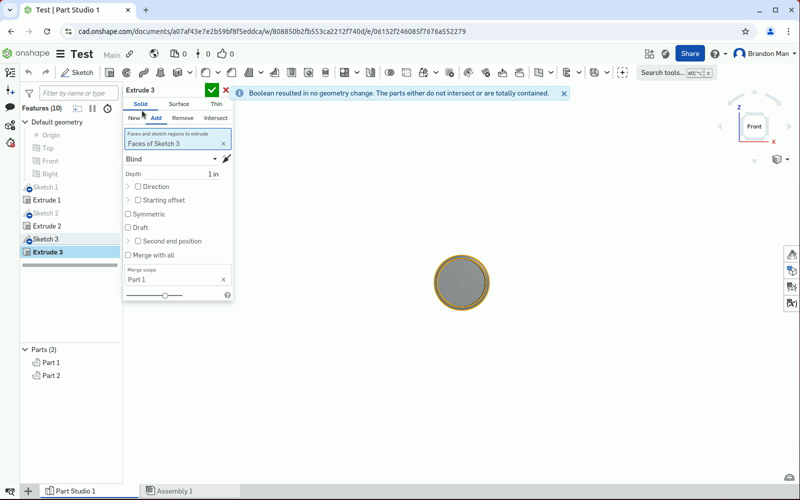
mouse_move(137, 120)
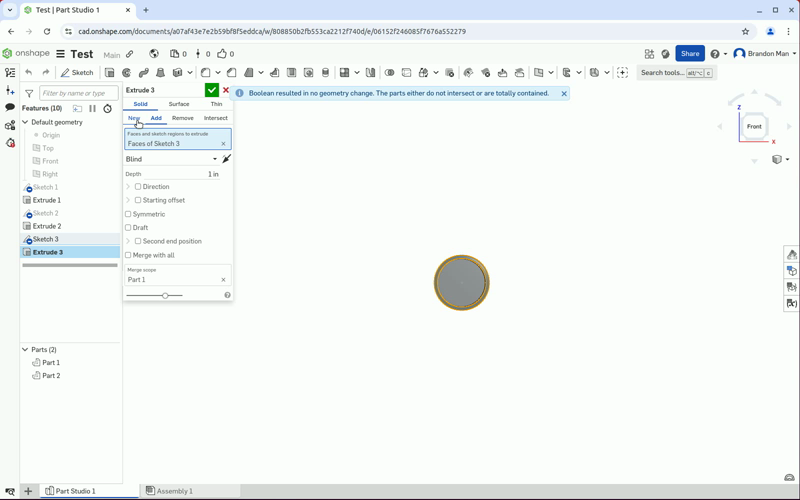
click(137, 120)
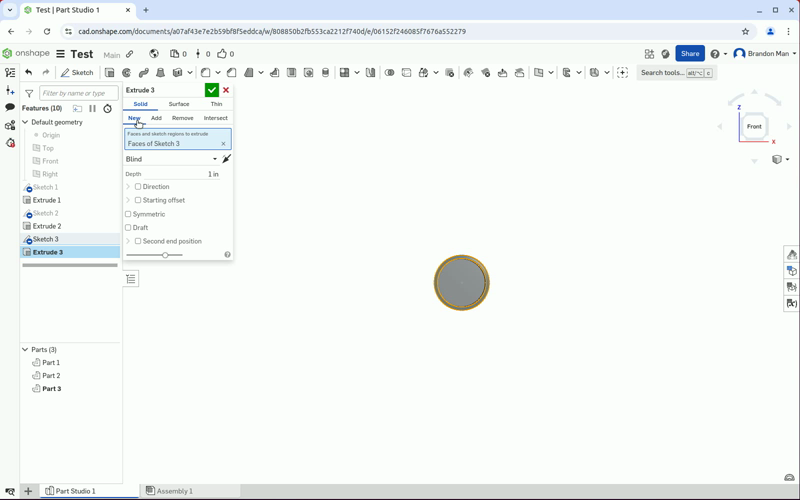
key(tab, 4)
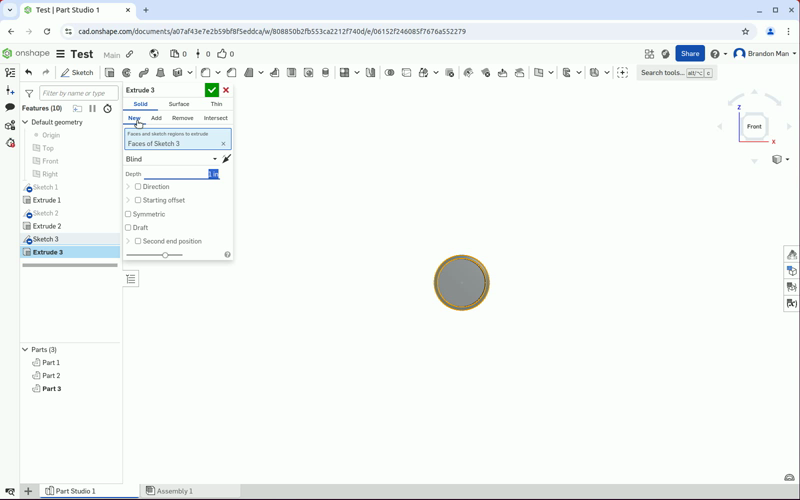
text(-0.481)
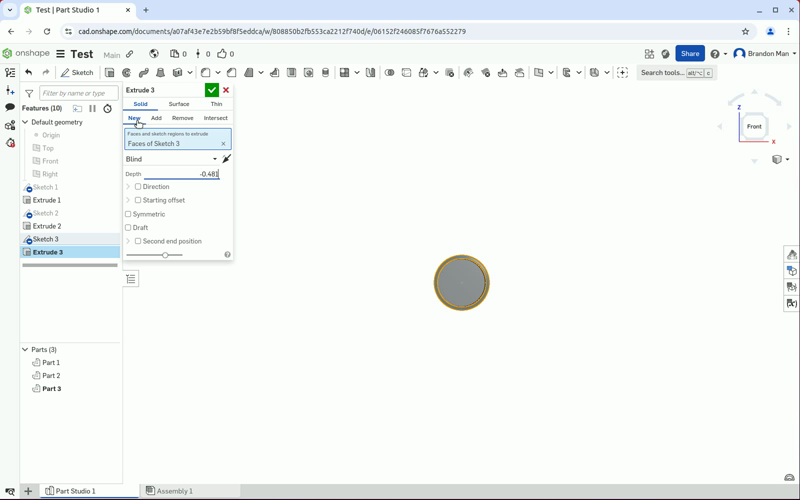
key(enter)
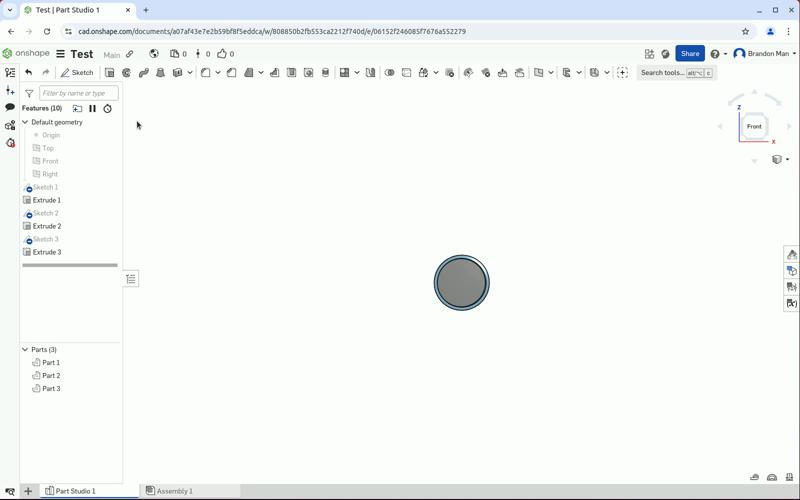
key(shift+h)
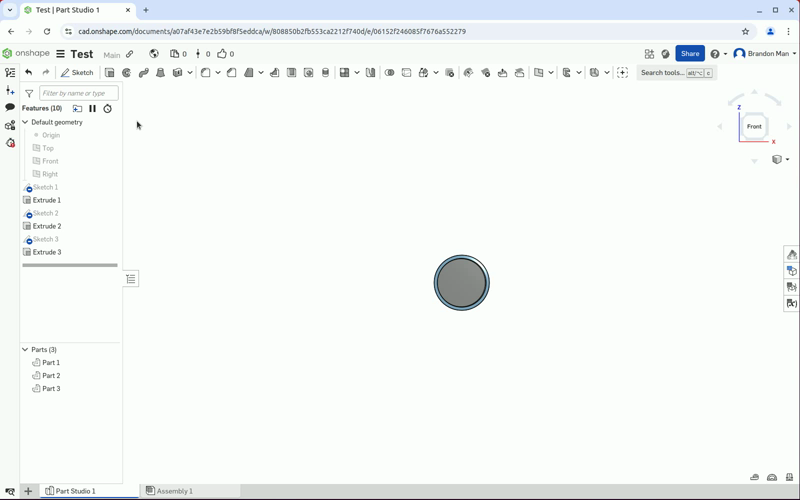
key(shift+h)
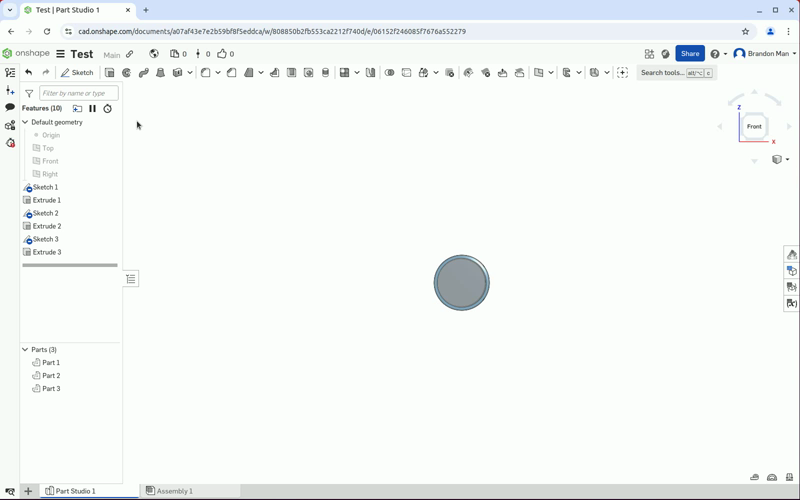
key(shift+7)
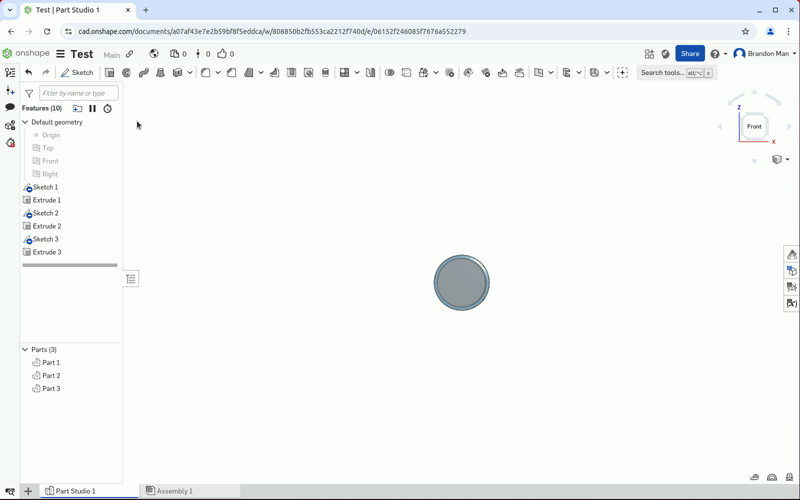
key(left, 2)
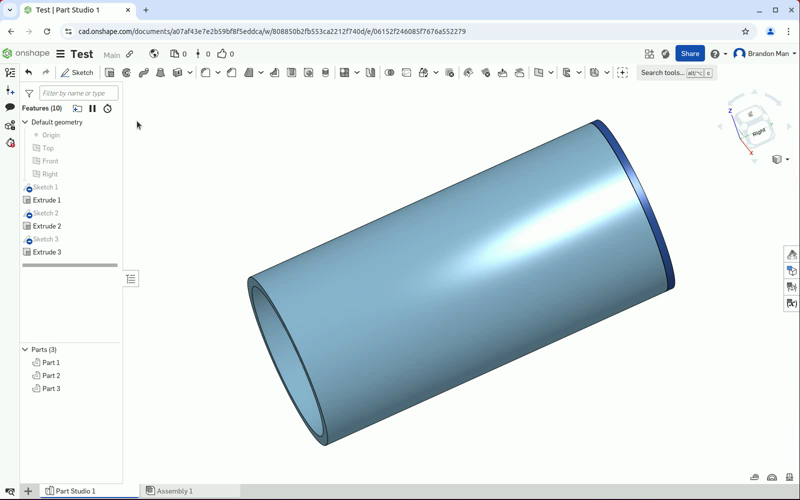
key(down, 2)
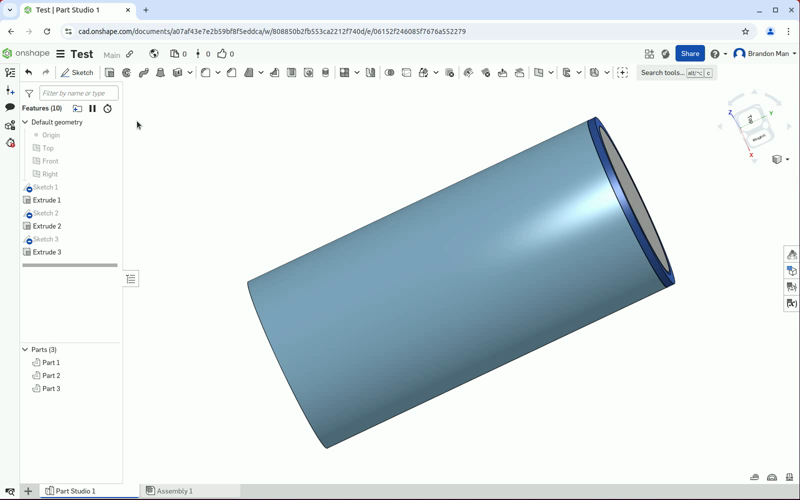
key(up, 2)
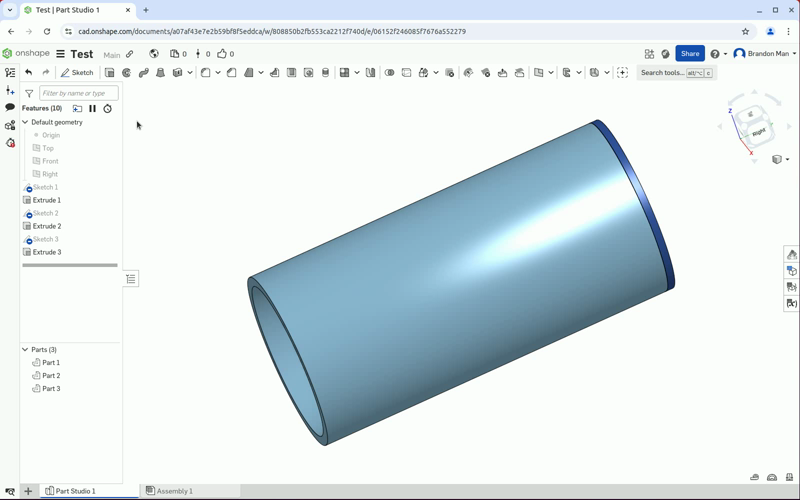
key(right, 2)
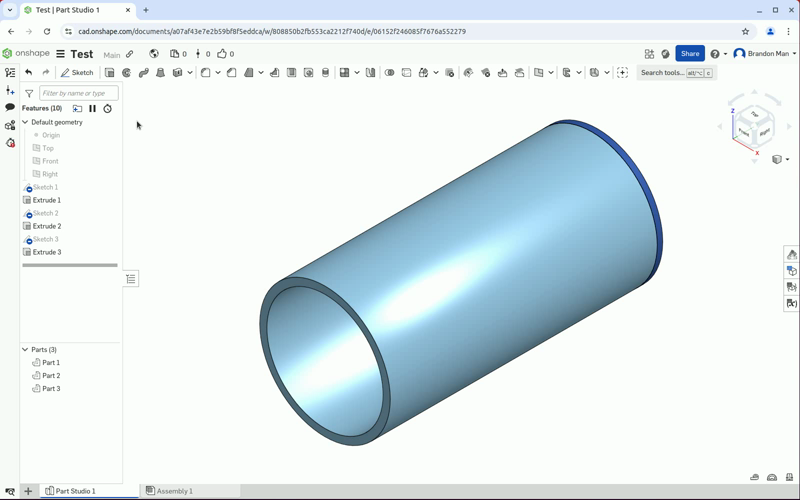
mouse_move(73, 189)
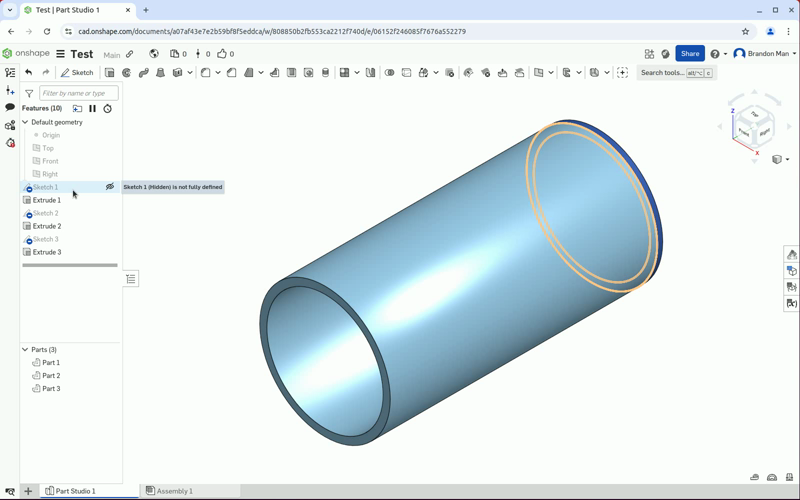
click(73, 189)